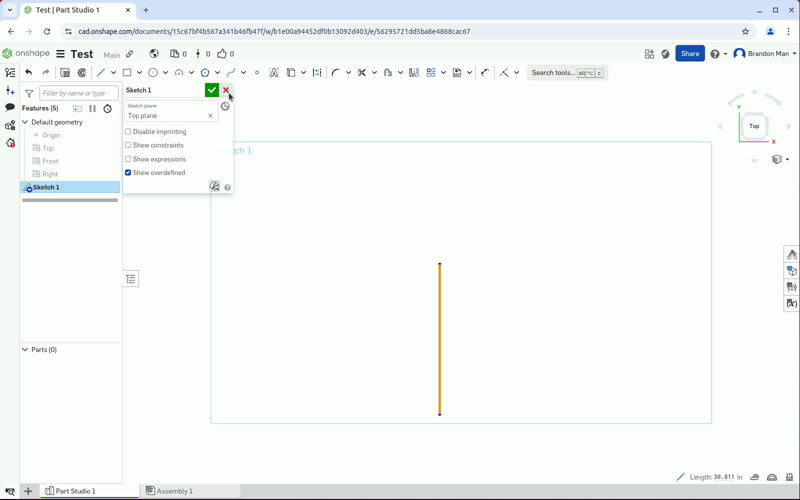
key(shift+h)
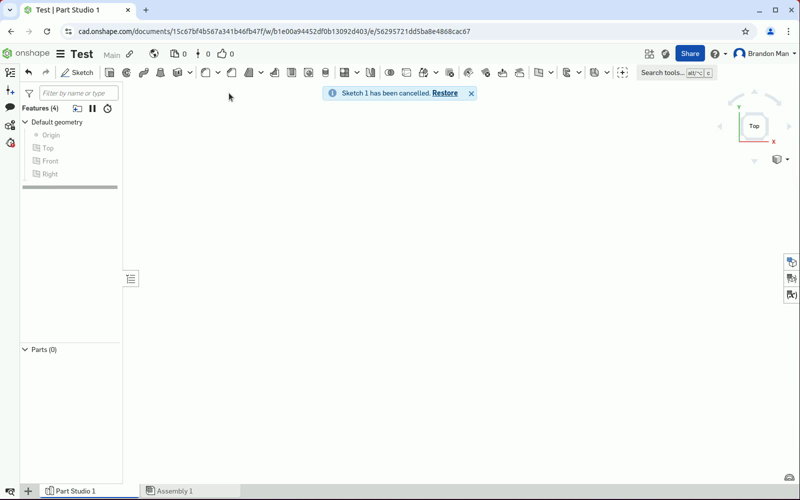
mouse_move(73, 352)
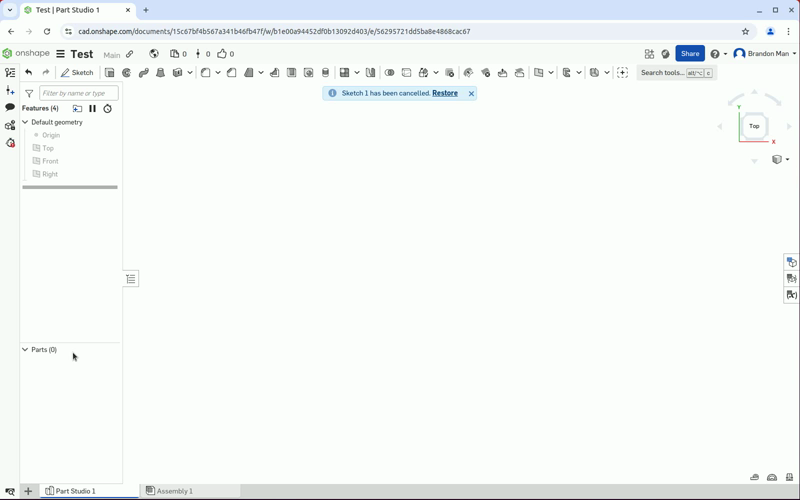
key(y)
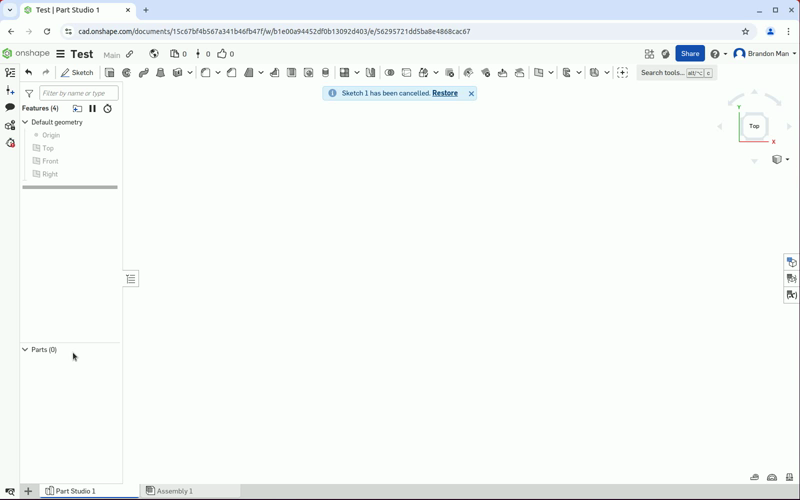
key(shift+p)
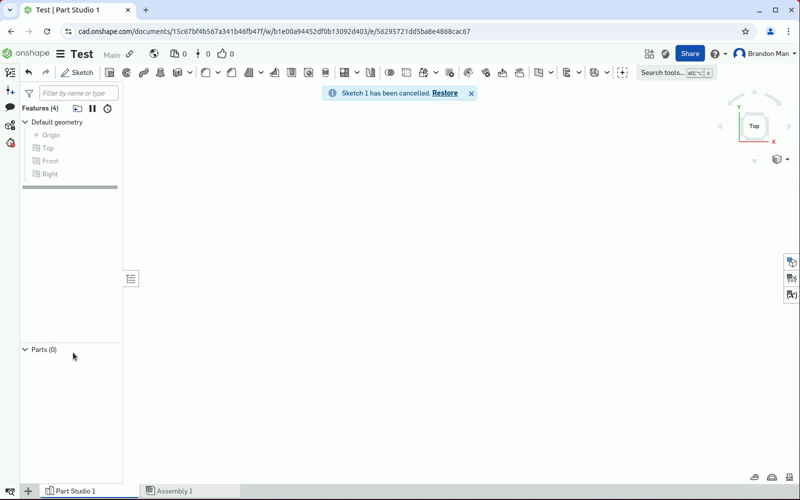
key(space)
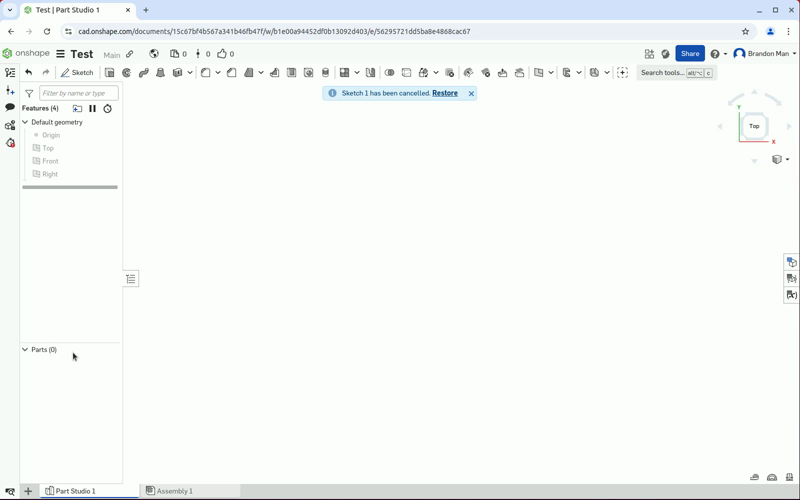
key_down(shift)
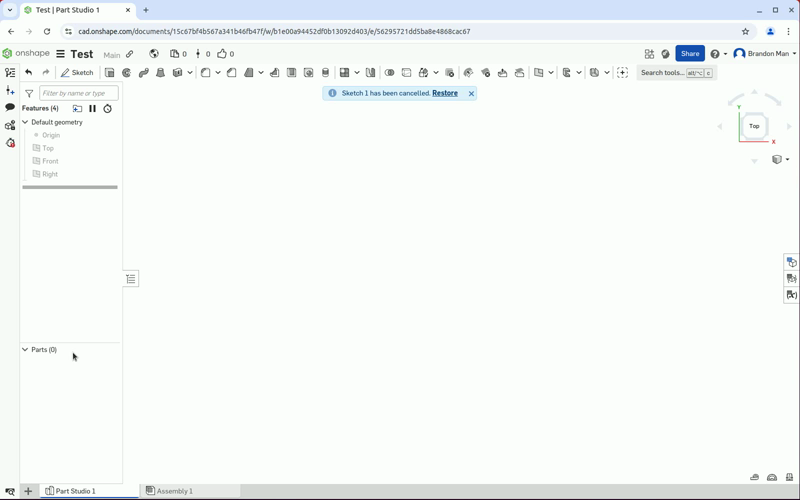
key(up)
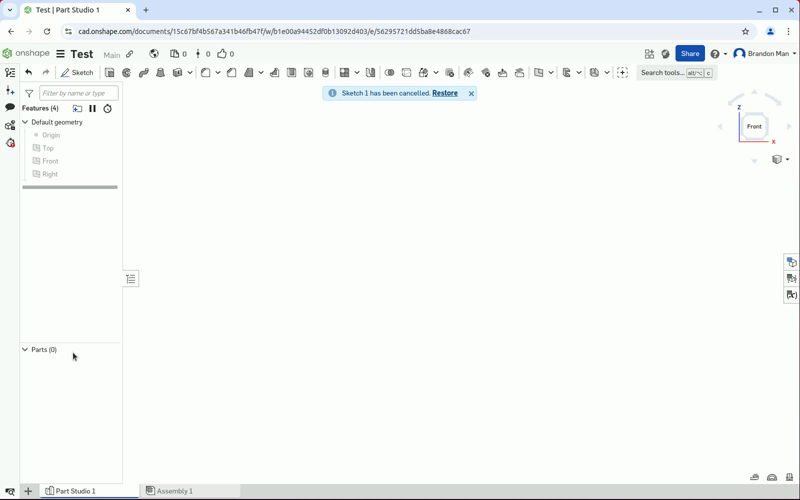
key_up(shift)
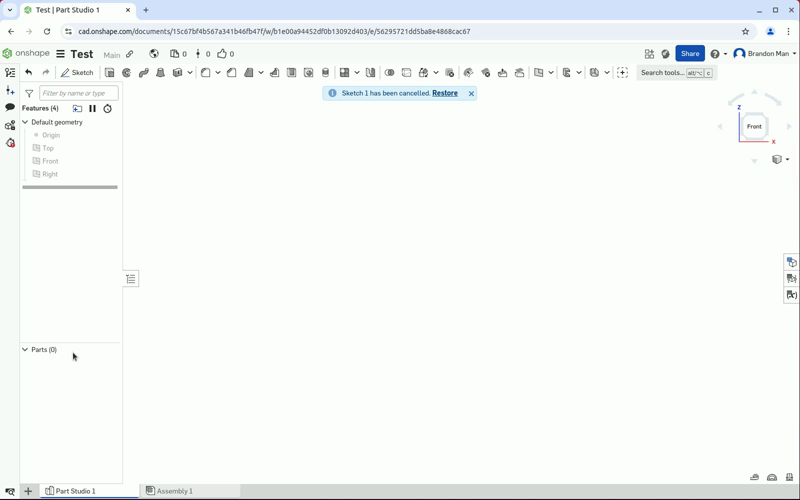
mouse_move(73, 352)
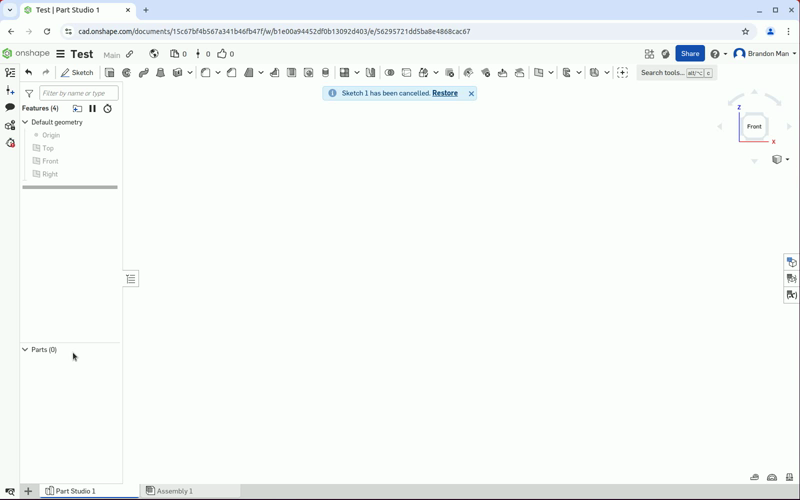
key(shift+y)
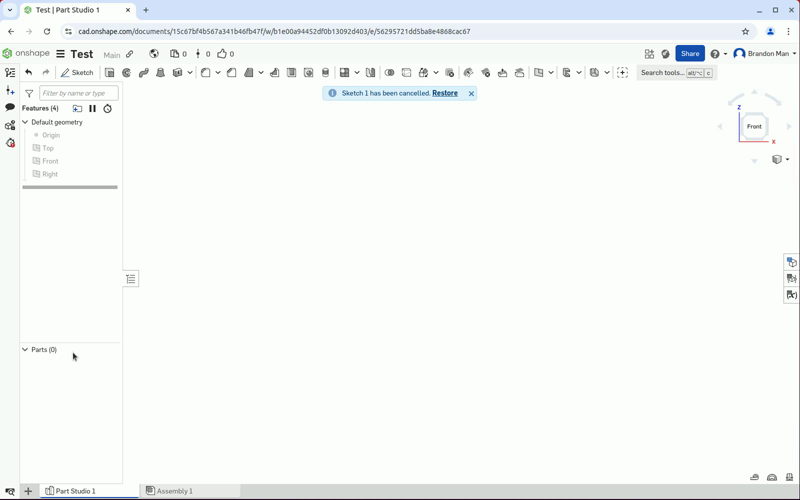
key(shift+s)
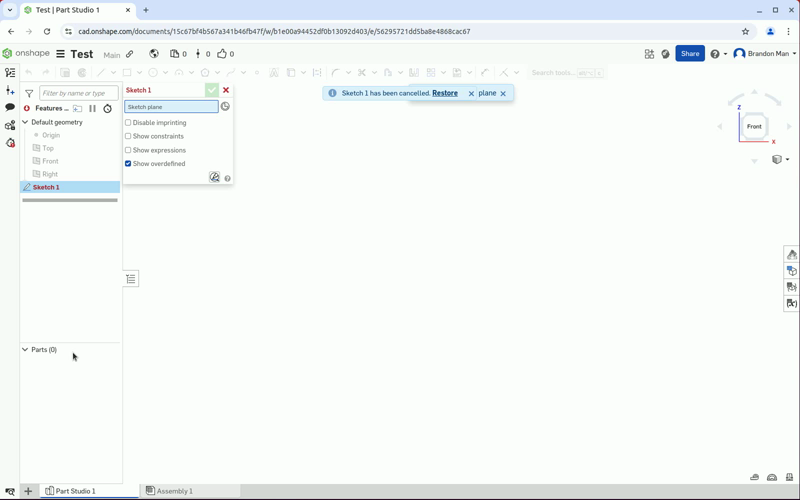
mouse_move(73, 163)
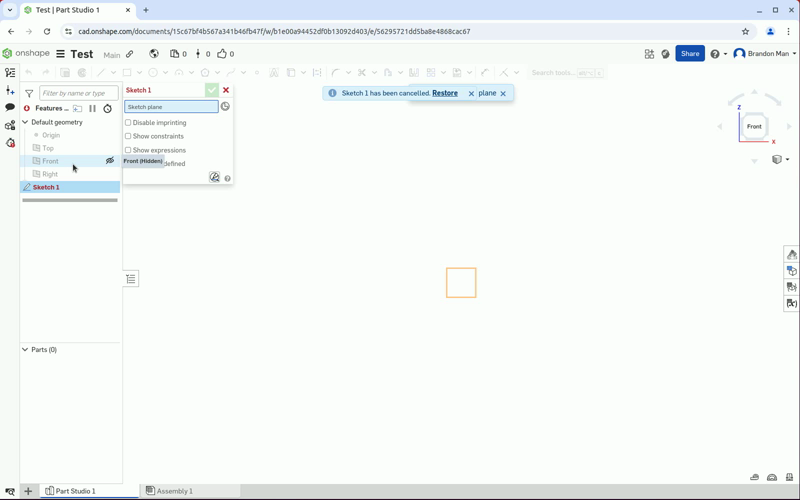
click(73, 163)
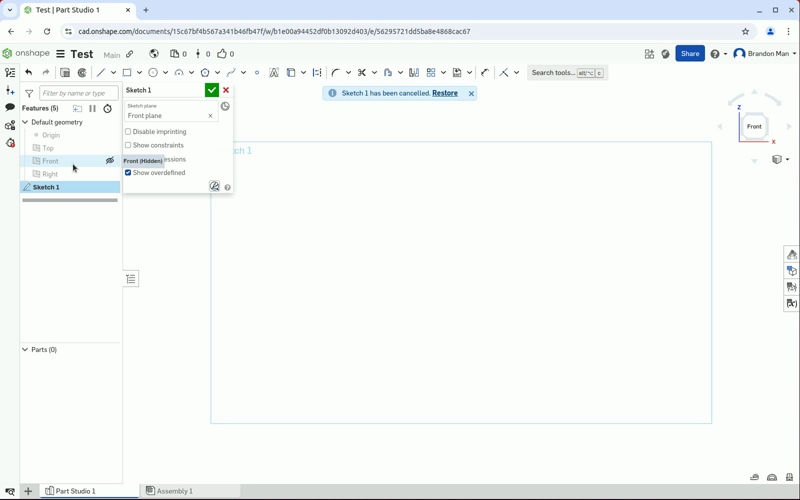
mouse_move(73, 352)
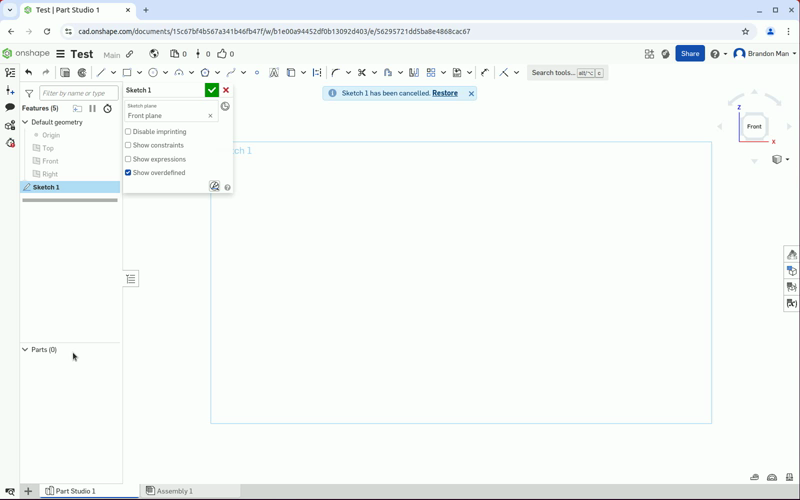
key(y)
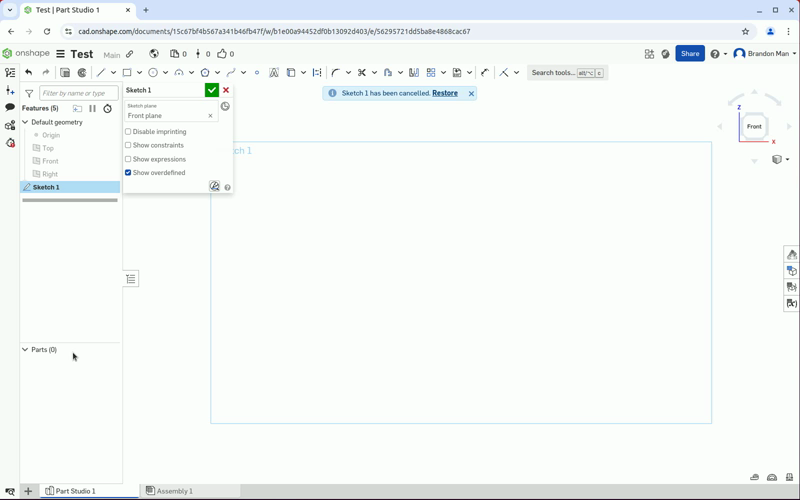
key(l)
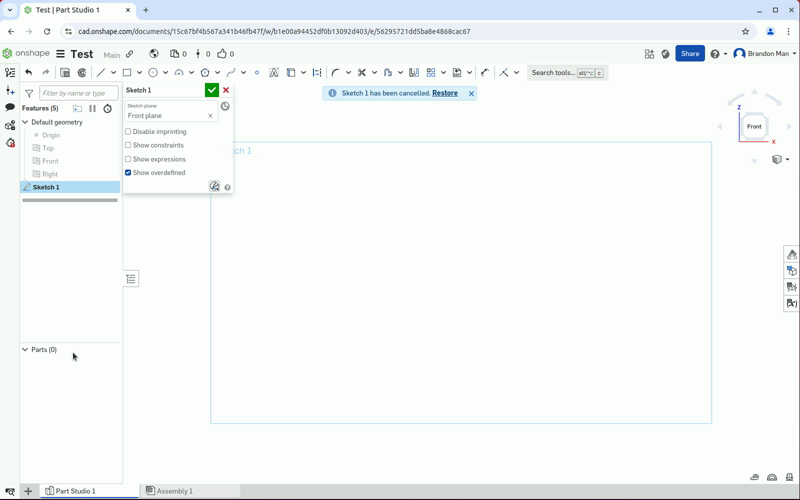
key_down(shift)
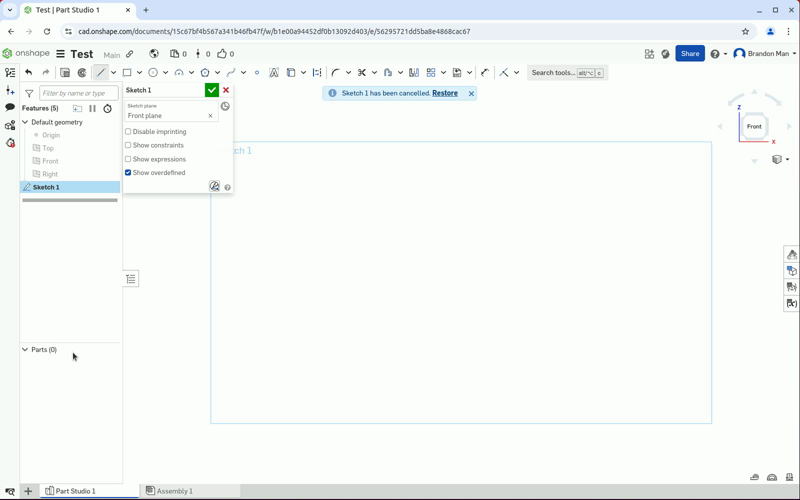
mouse_move(460, 282)
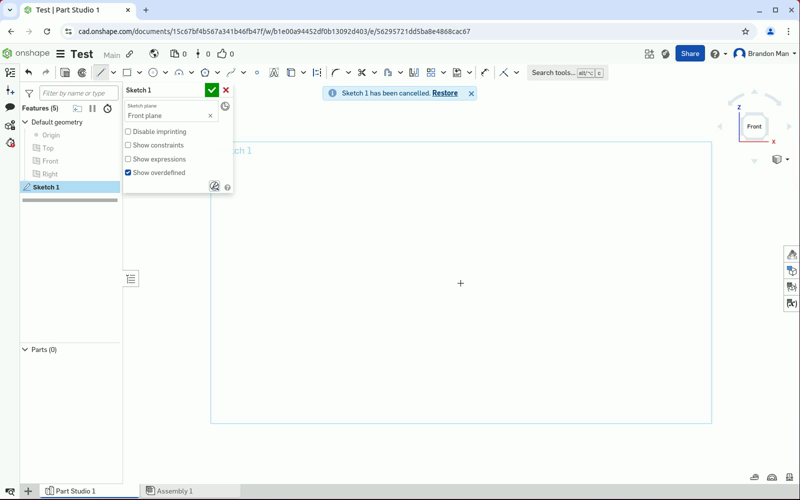
click(460, 282)
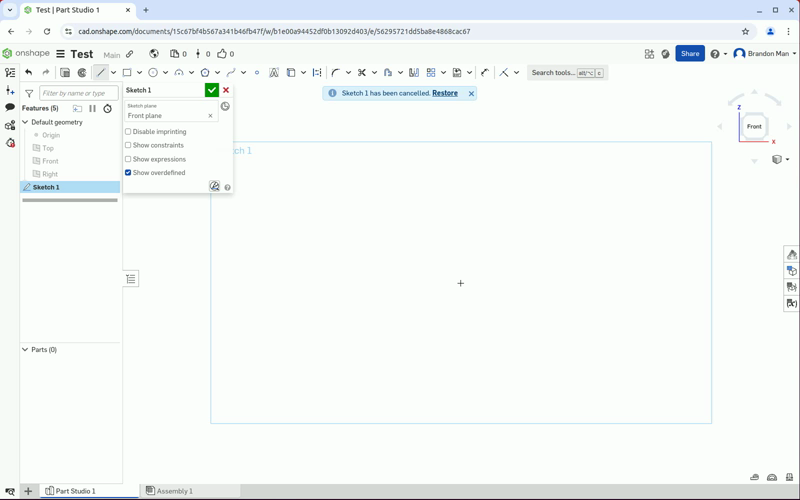
key_up(shift)
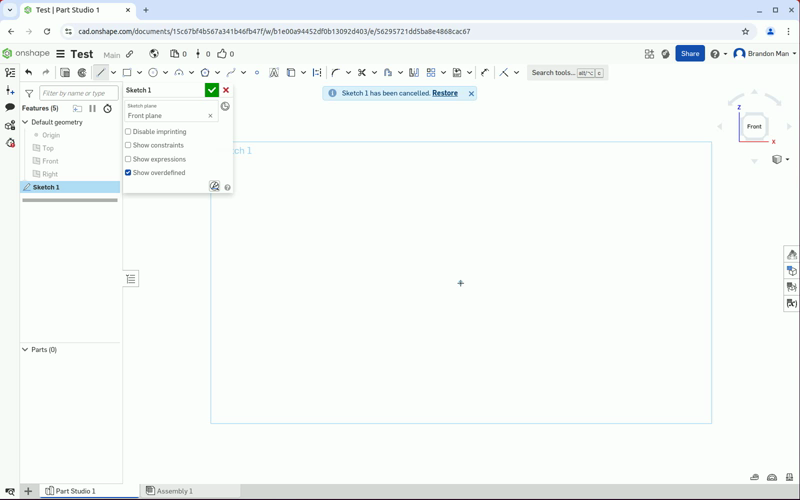
key_down(shift)
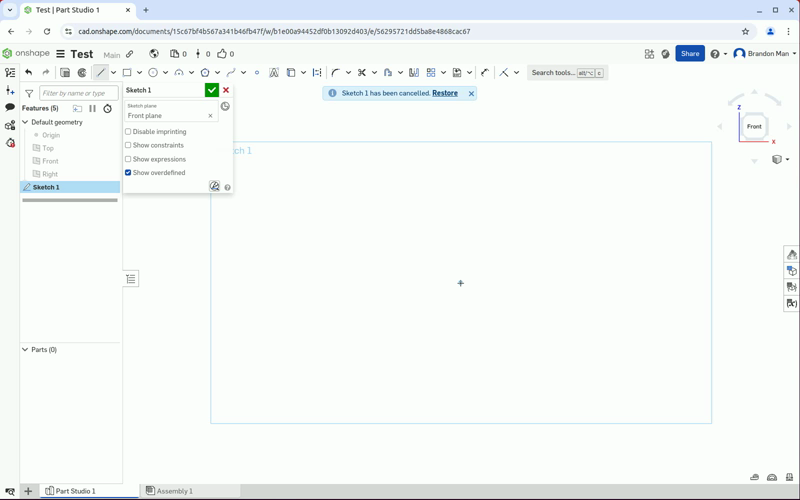
mouse_move(567, 282)
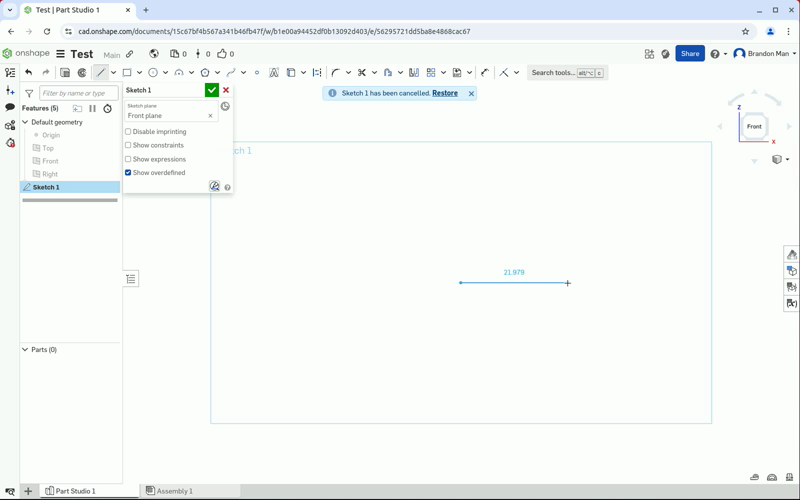
click(567, 282)
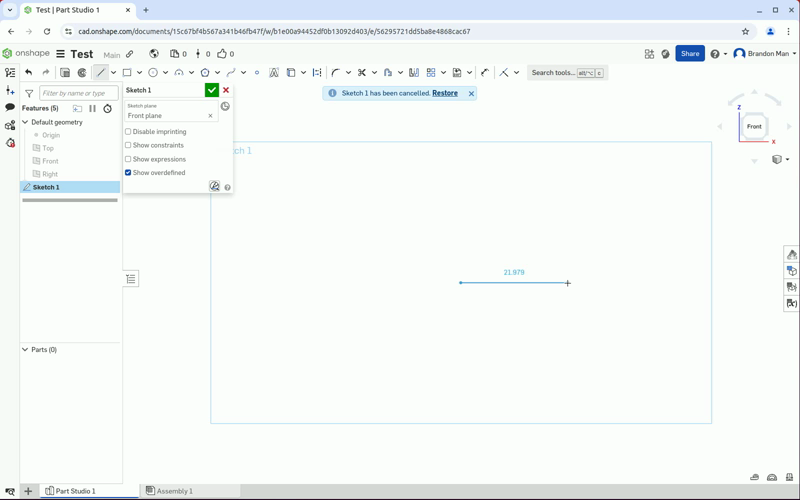
key_up(shift)
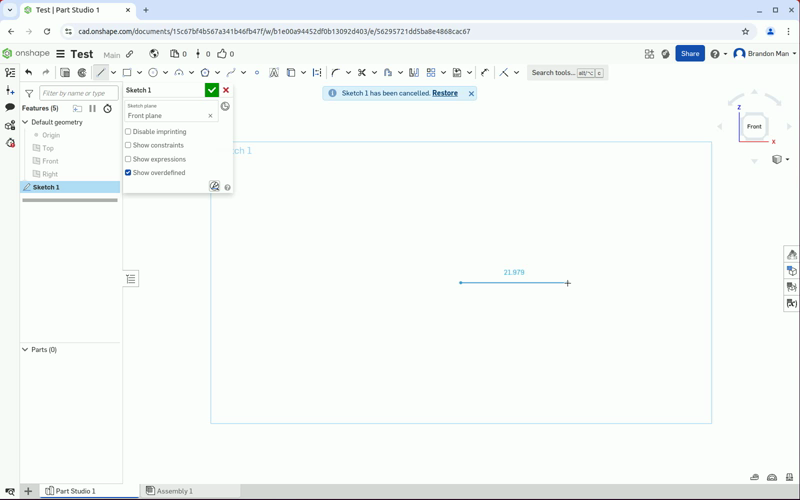
key_down(shift)
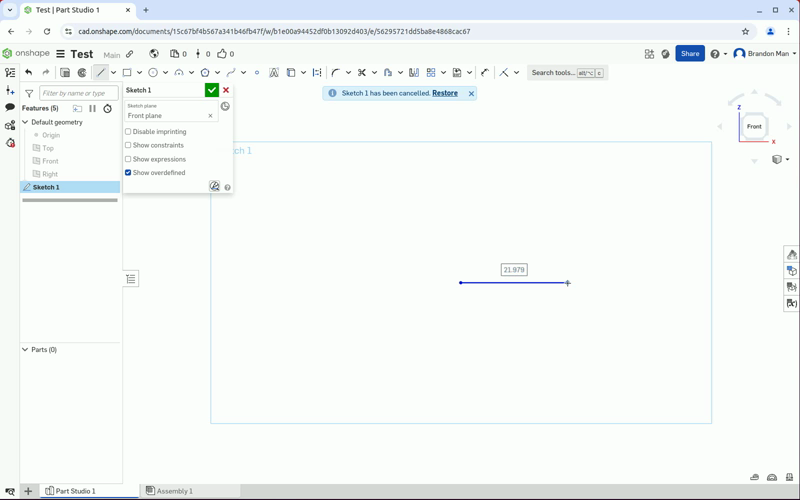
mouse_move(567, 208)
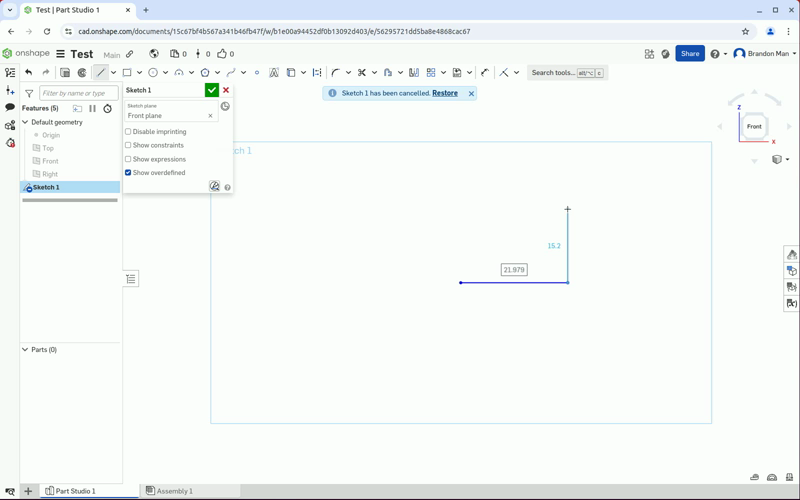
click(567, 208)
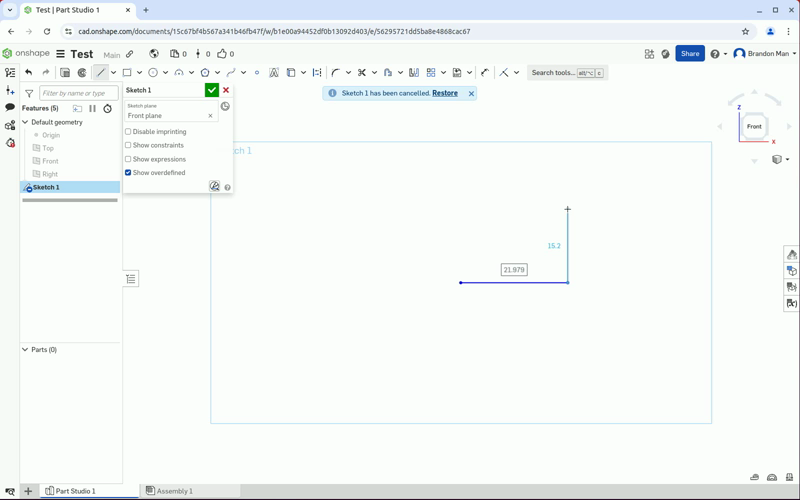
key_up(shift)
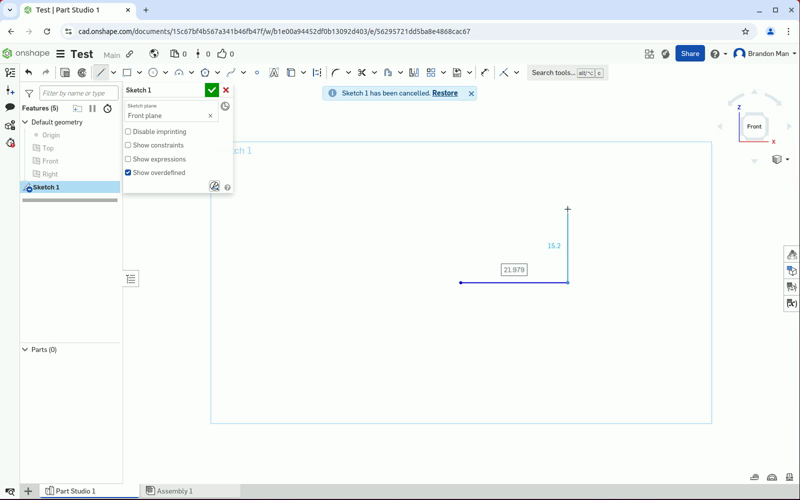
key_down(shift)
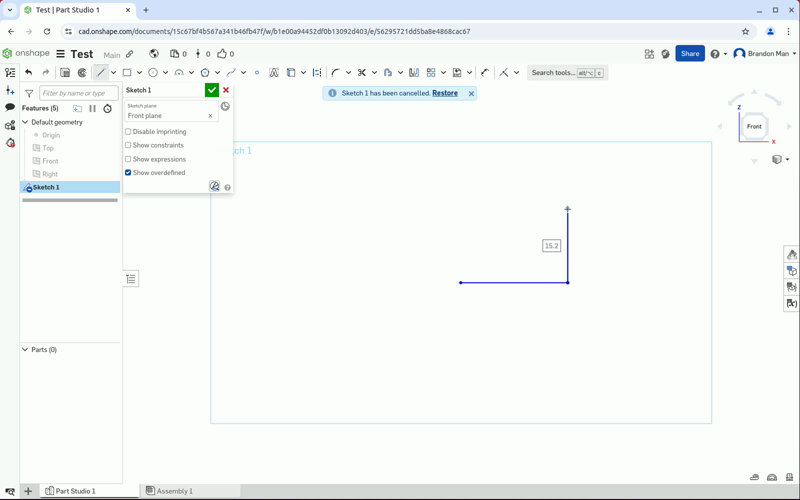
mouse_move(589, 208)
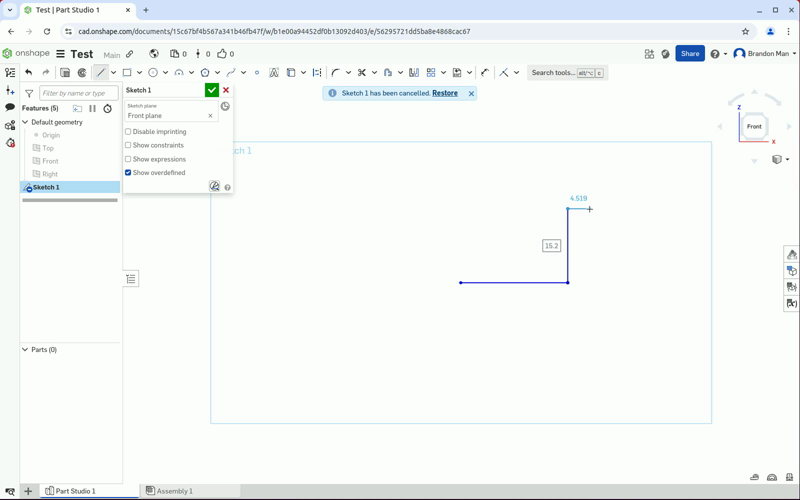
mouse_move(546, 208)
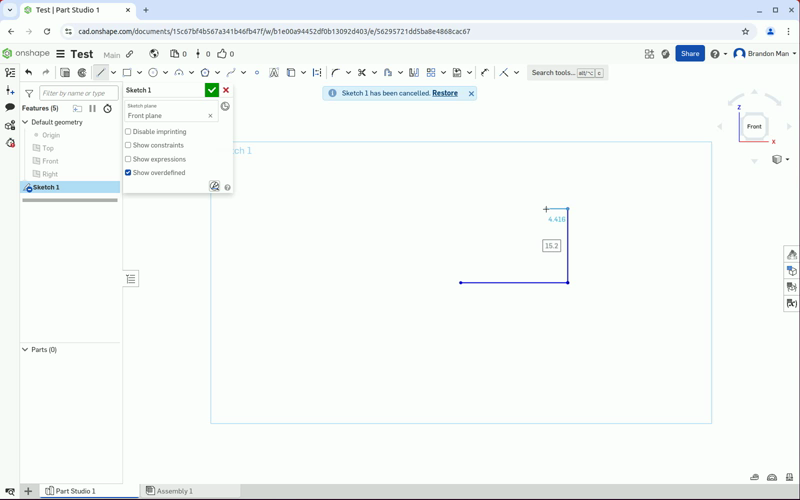
click(546, 208)
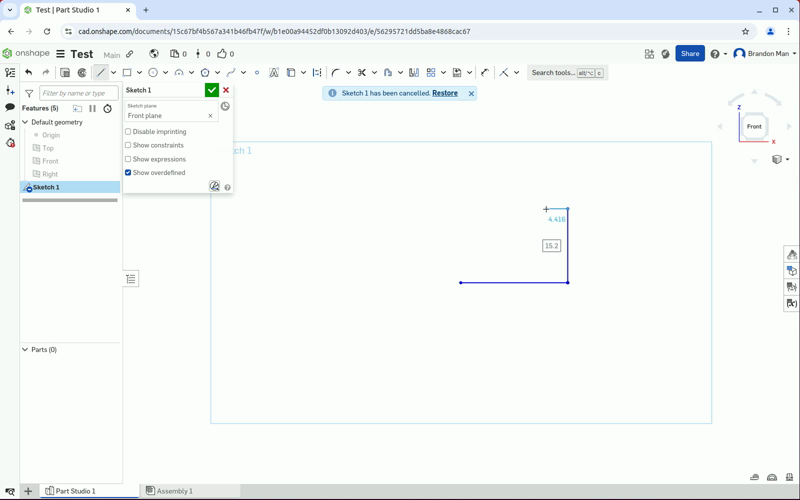
key_up(shift)
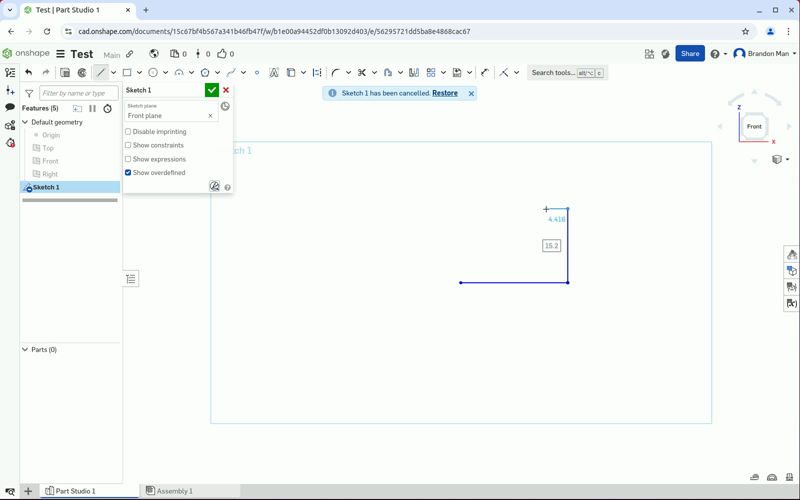
key(esc)
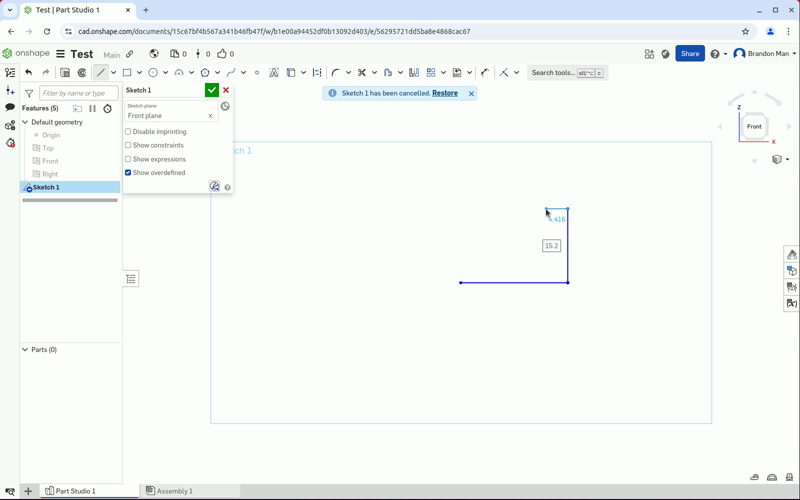
key(a)
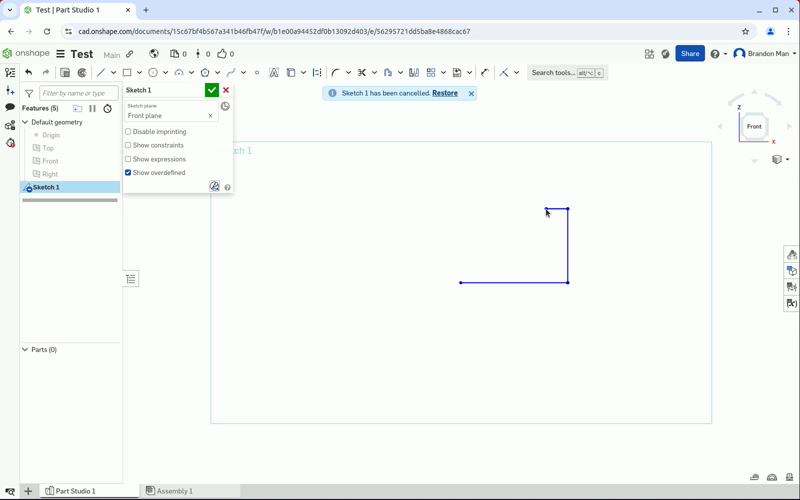
mouse_move(546, 208)
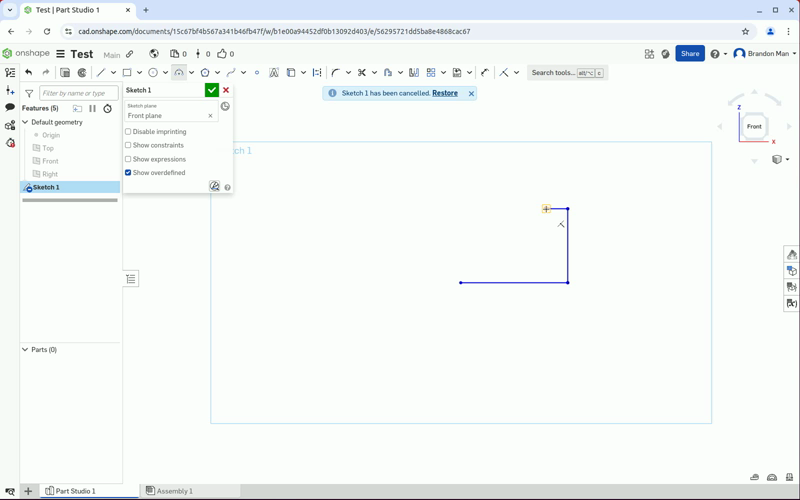
click(546, 208)
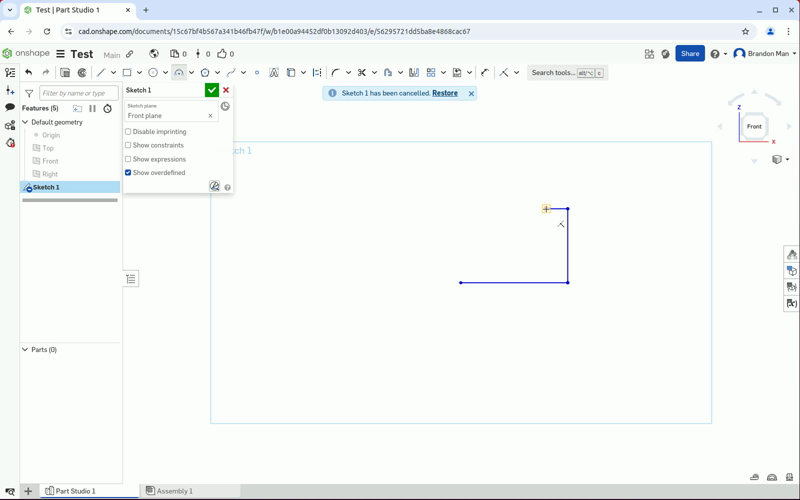
key_down(shift)
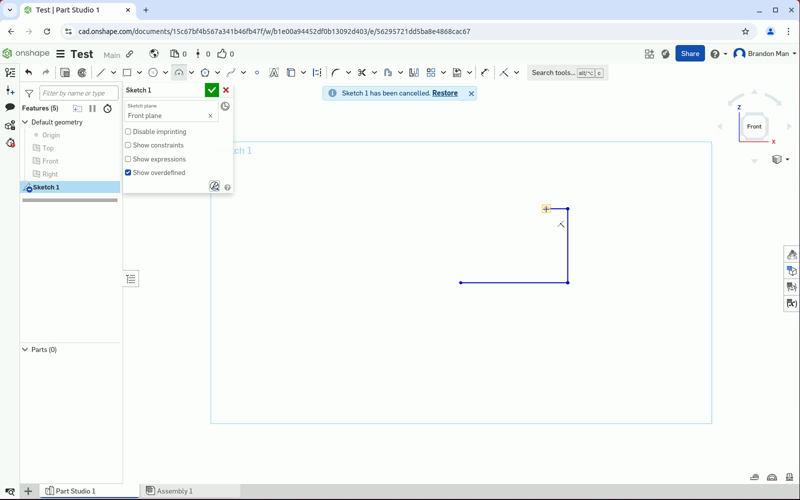
mouse_move(482, 208)
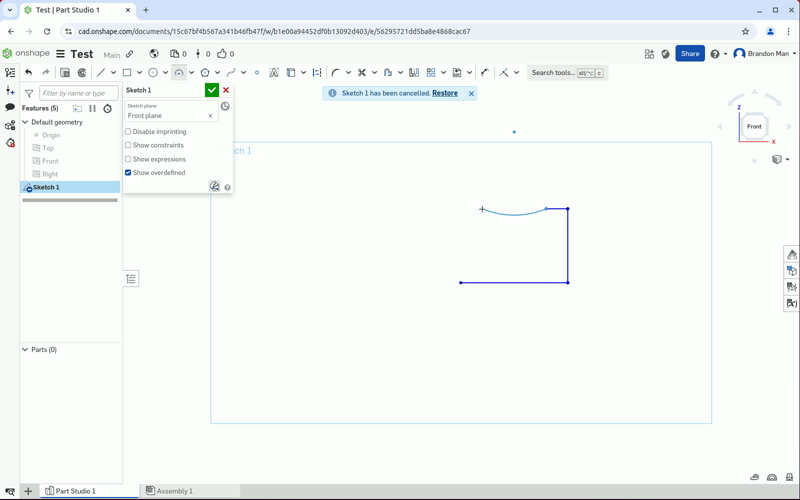
click(482, 208)
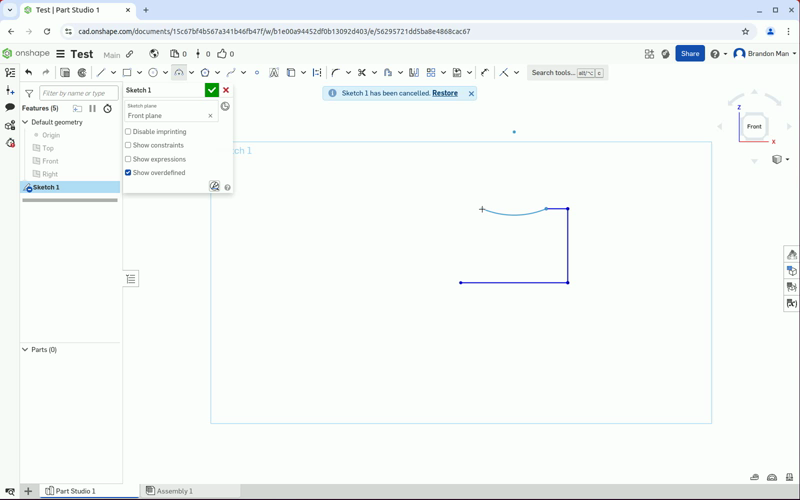
mouse_move(514, 240)
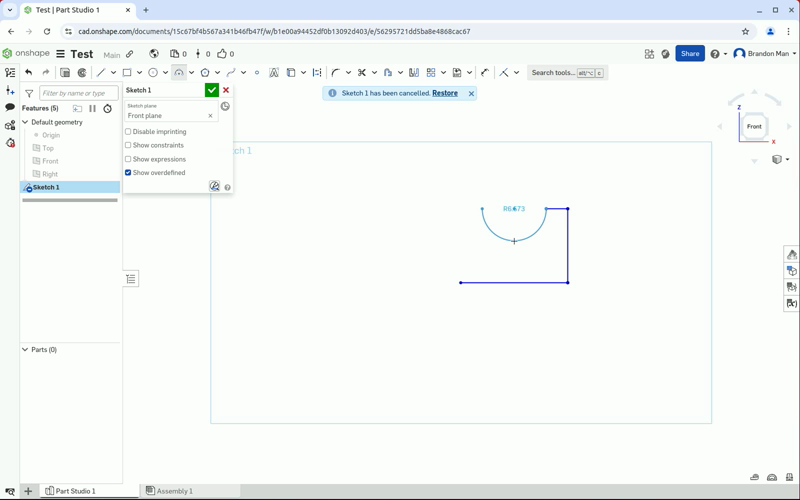
click(514, 240)
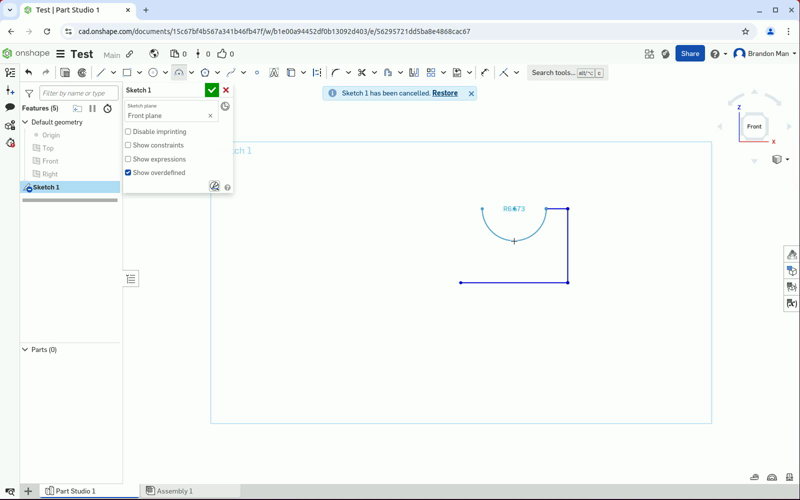
key_up(shift)
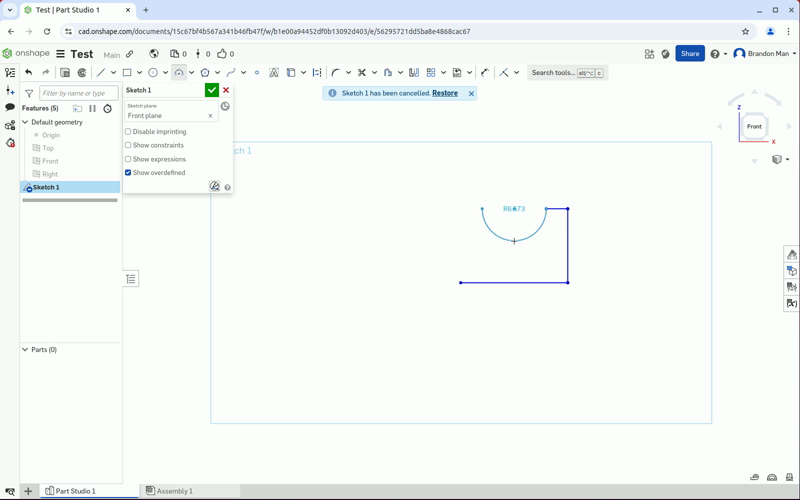
key(esc)
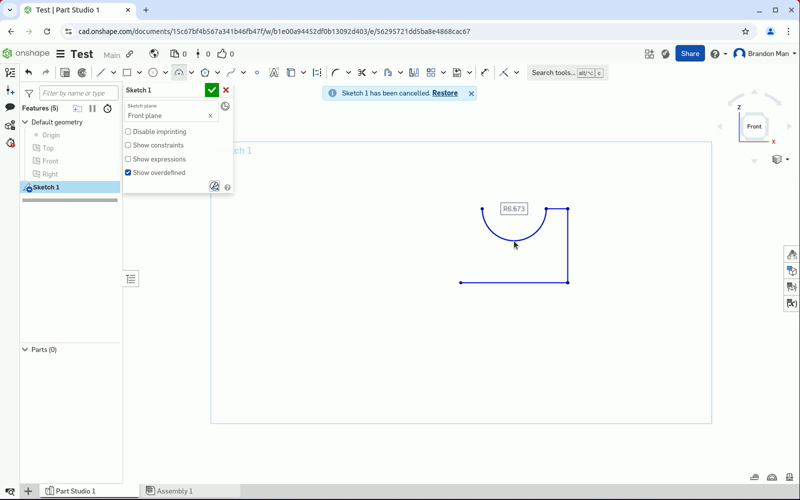
key(l)
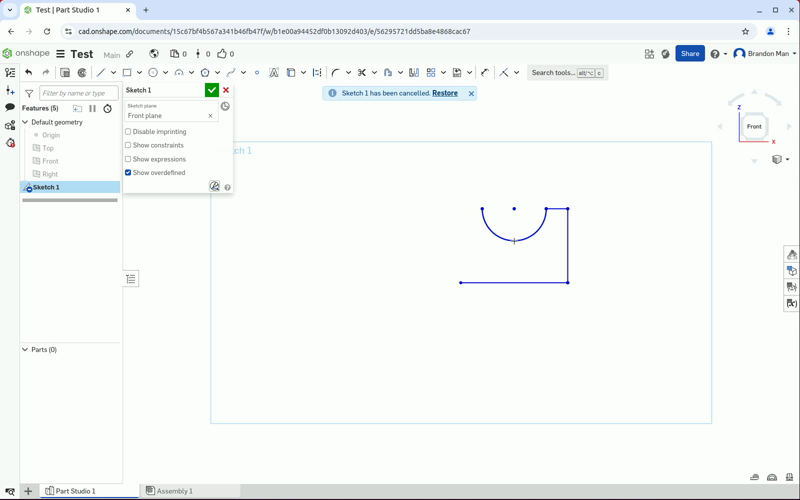
mouse_move(482, 208)
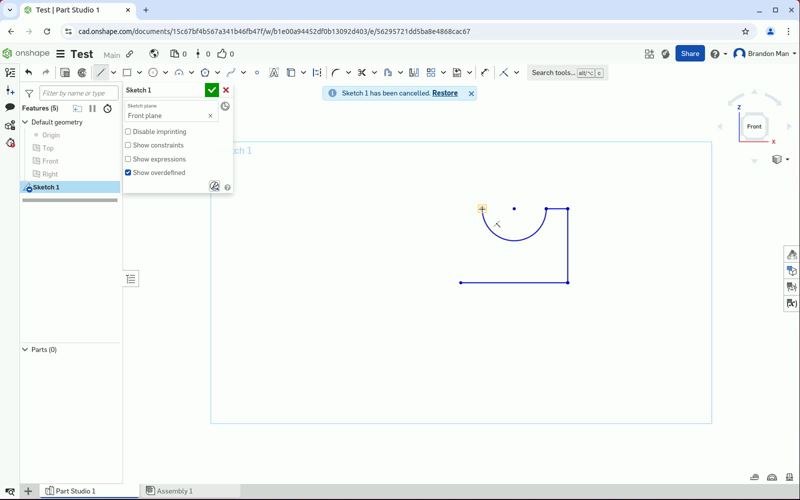
click(482, 208)
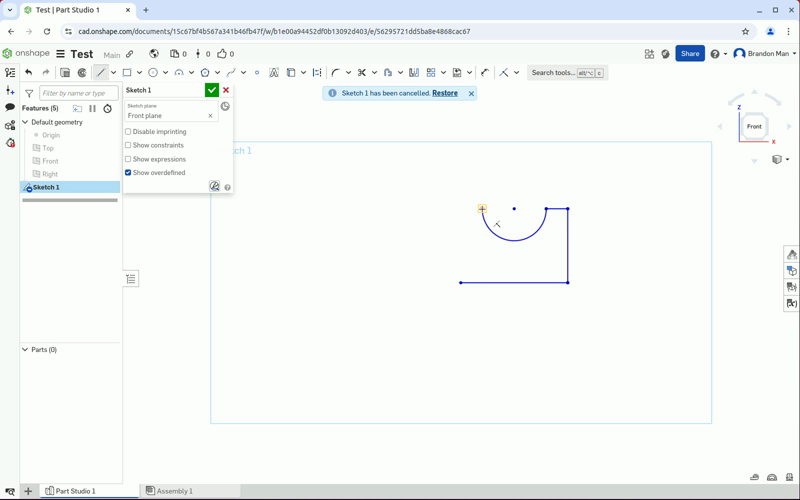
key_down(shift)
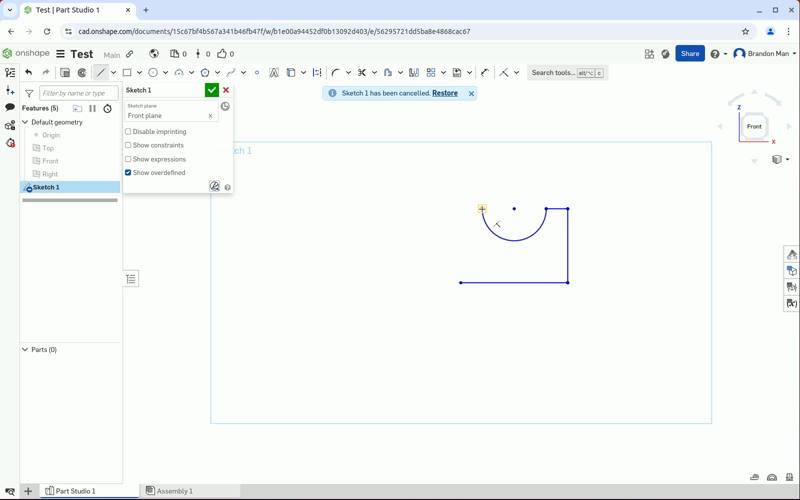
mouse_move(512, 208)
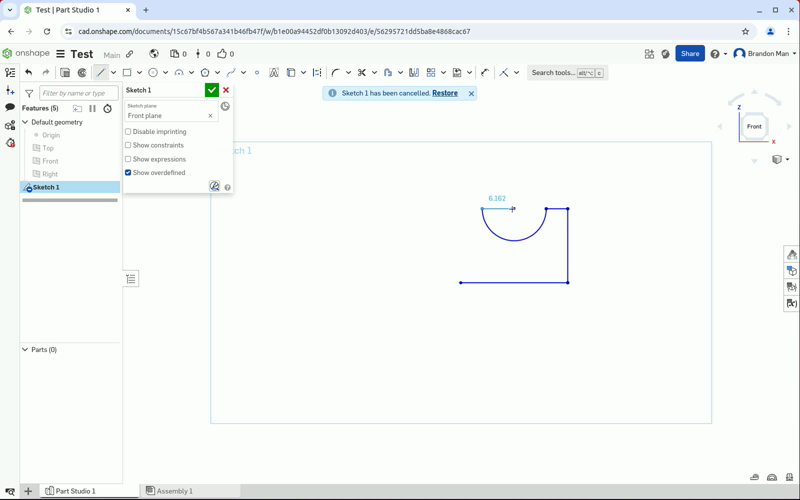
mouse_move(460, 208)
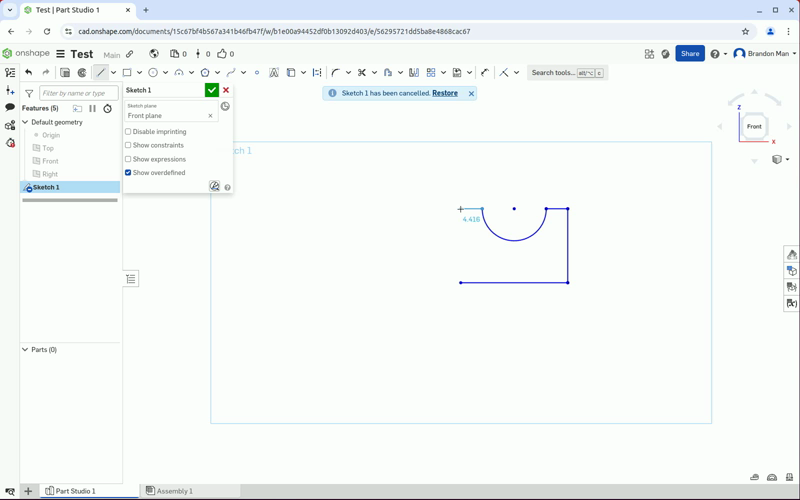
click(460, 208)
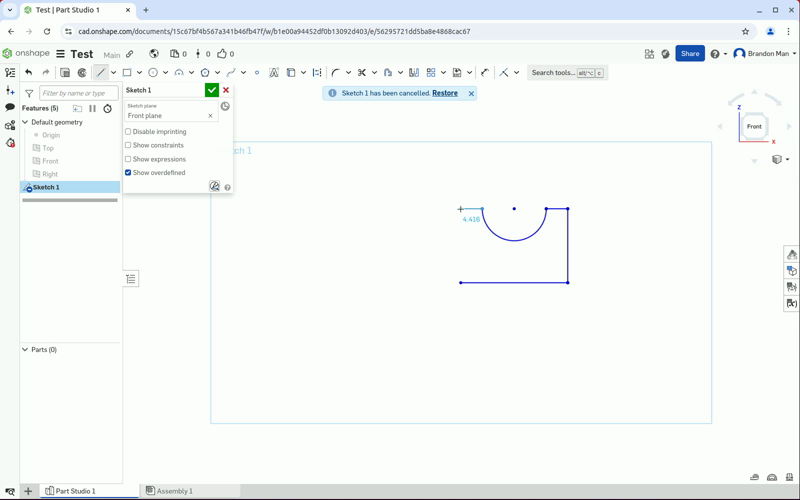
key_up(shift)
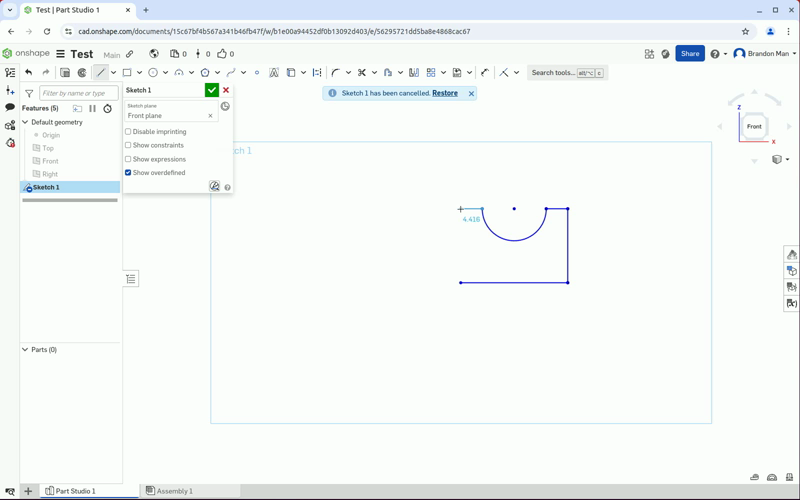
key_down(shift)
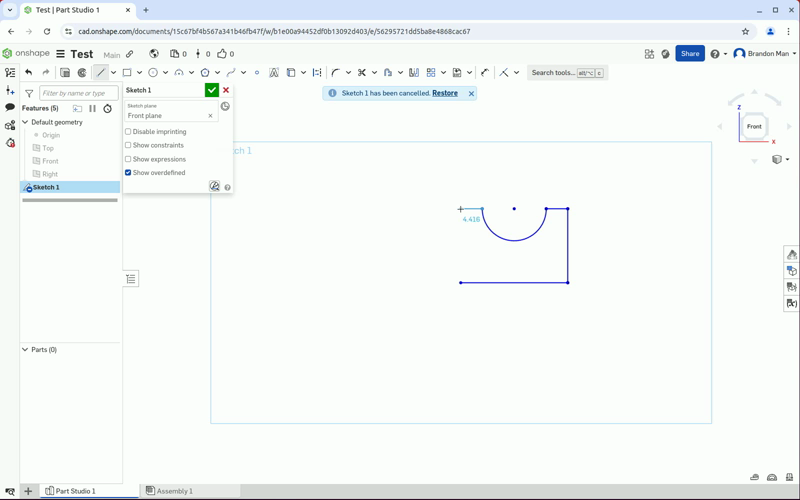
mouse_move(460, 282)
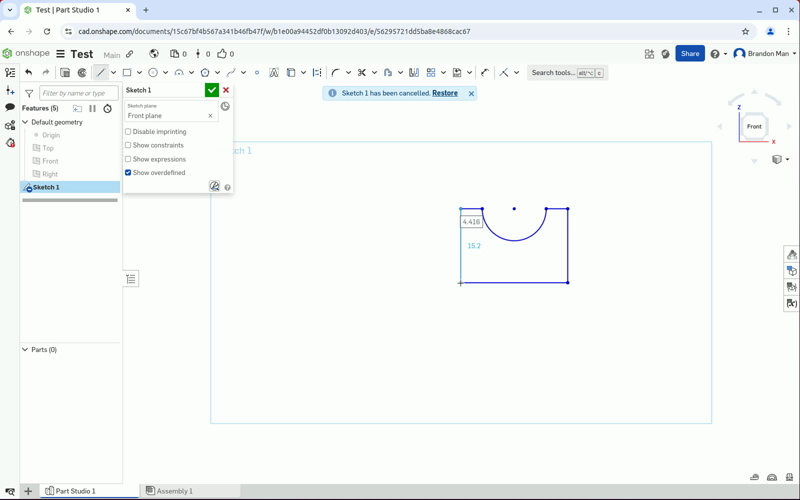
key_up(shift)
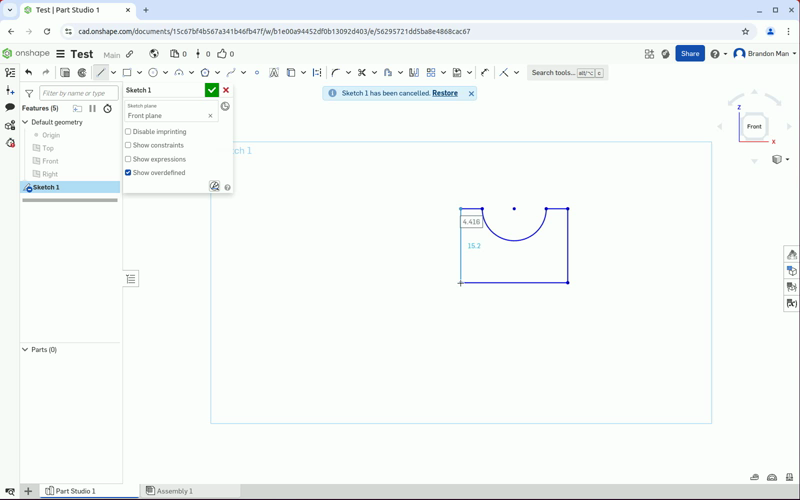
click(460, 282)
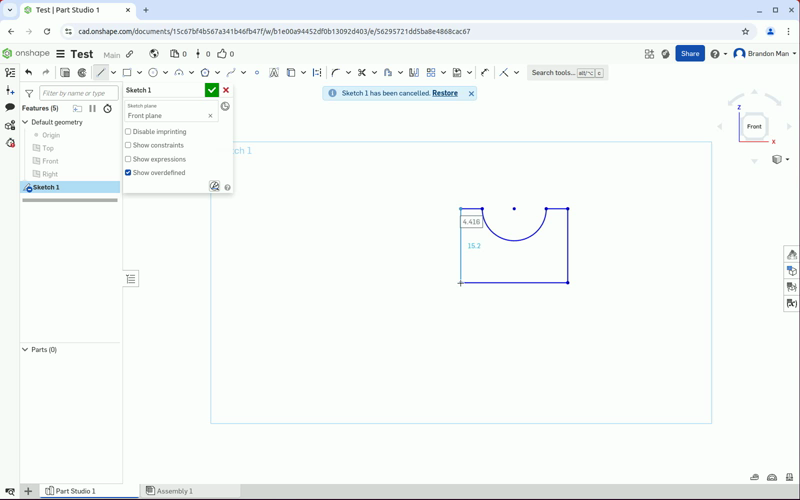
key(esc)
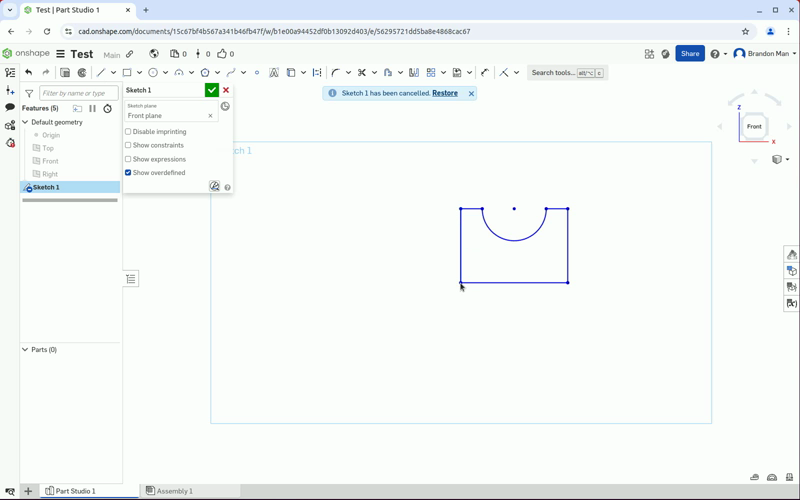
mouse_move(510, 232)
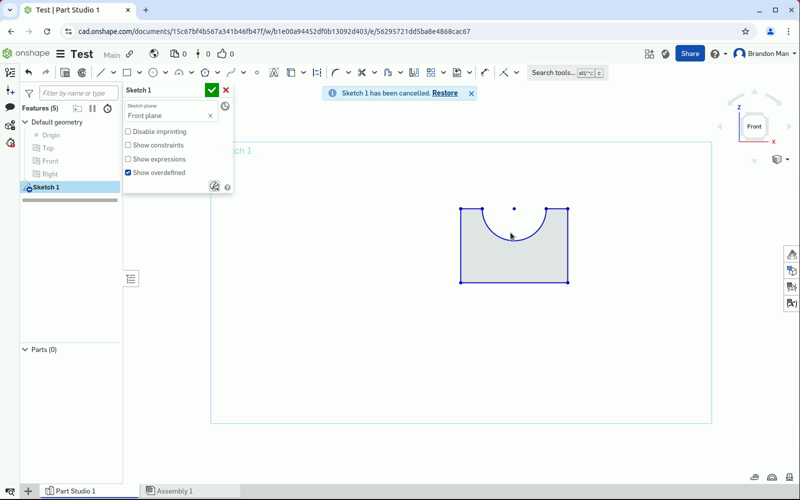
scroll(6)
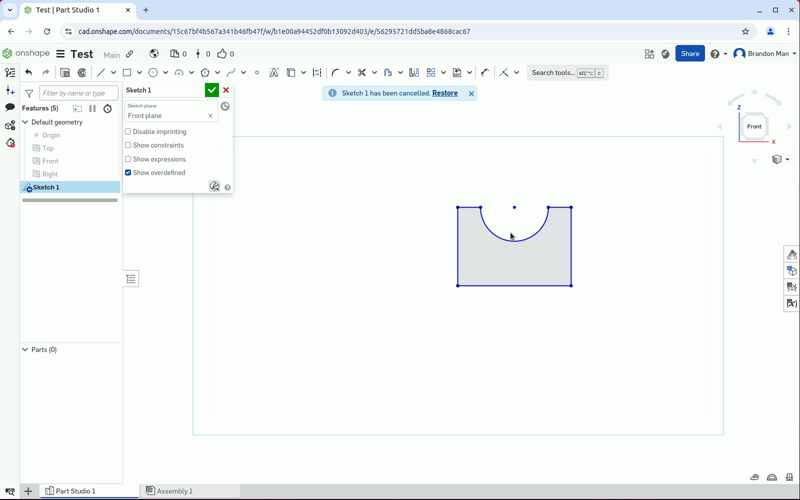
scroll(6)
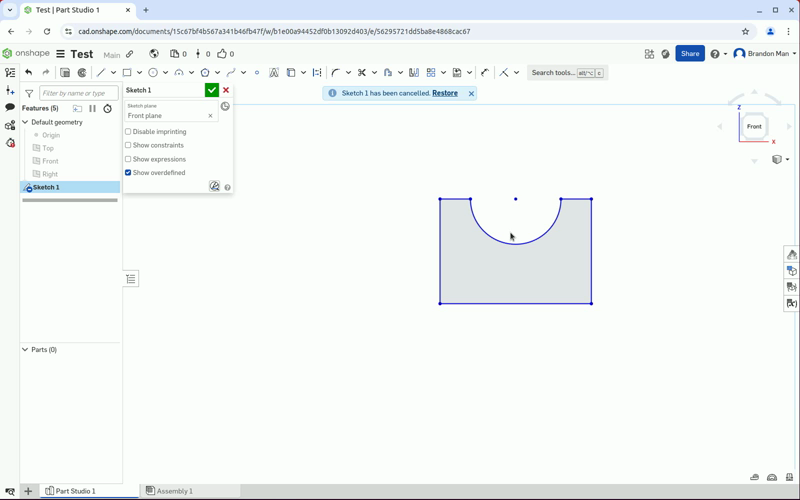
scroll(6)
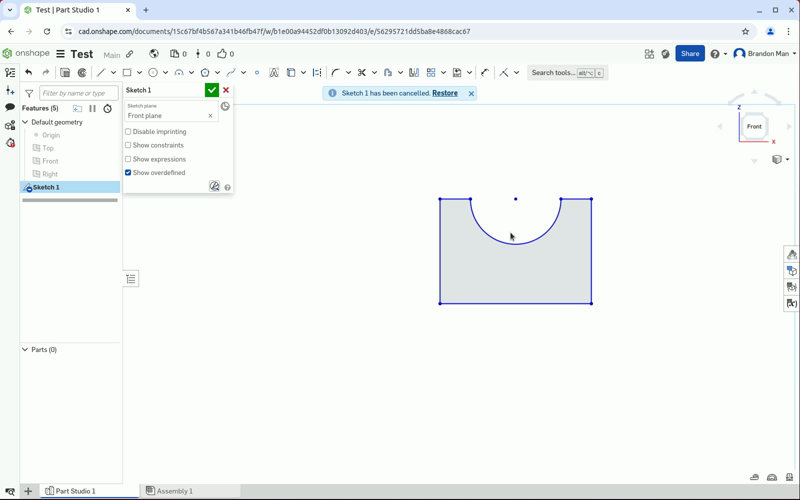
scroll(6)
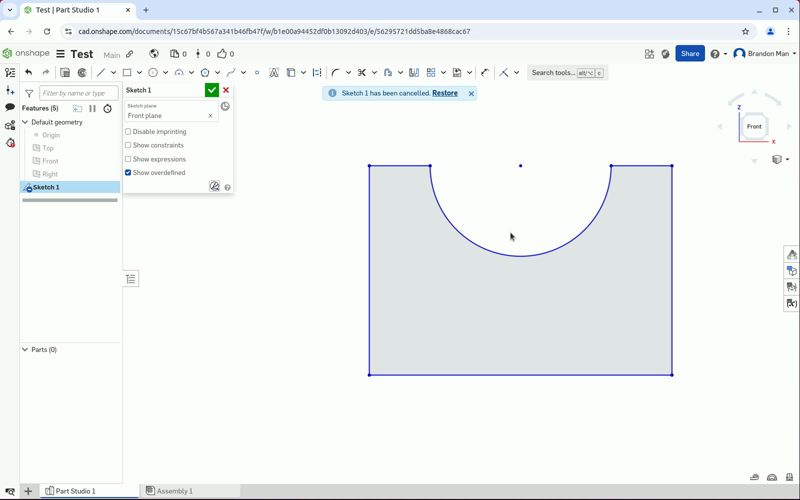
scroll(6)
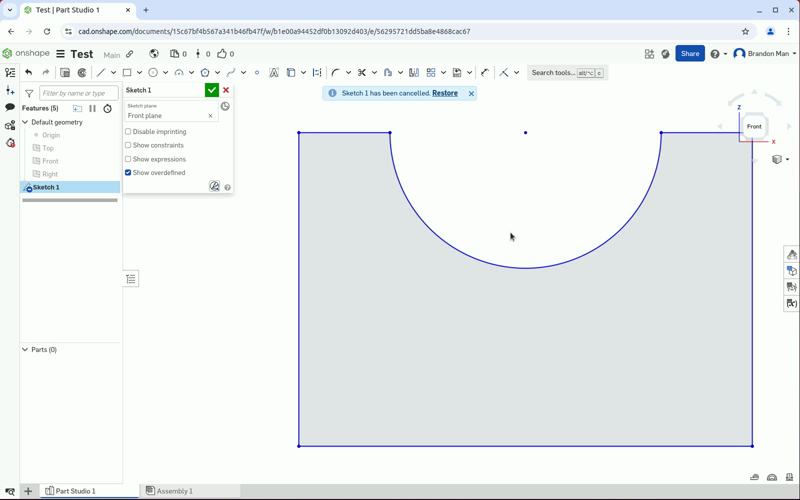
scroll(6)
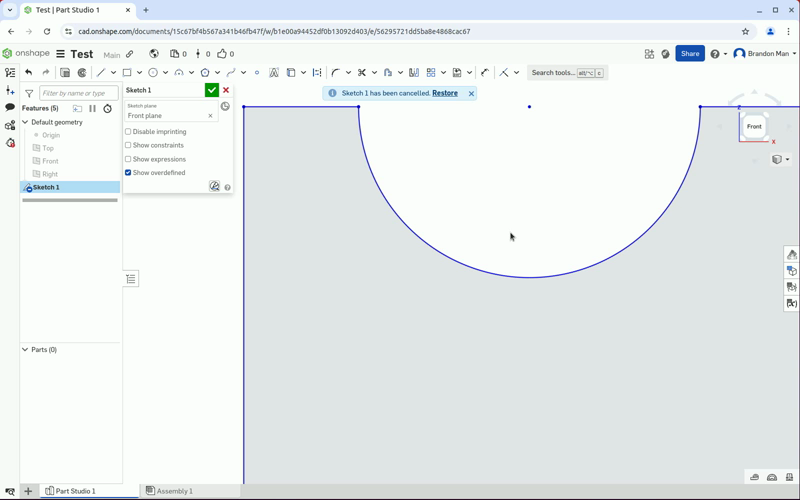
scroll(6)
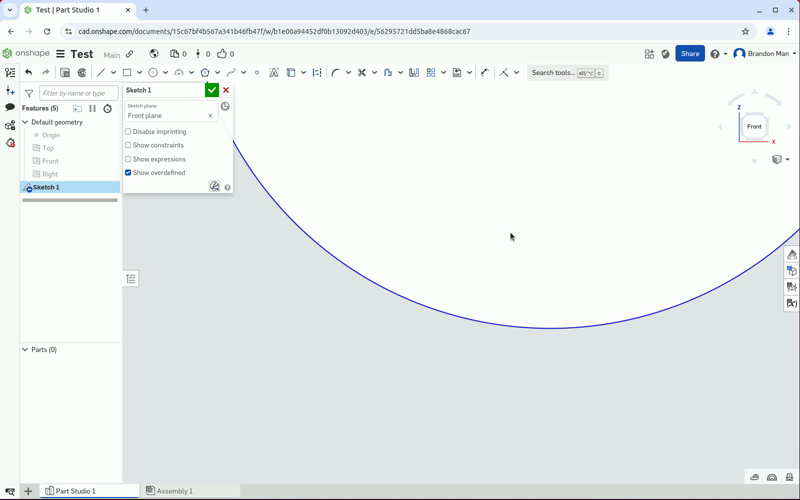
click(510, 232)
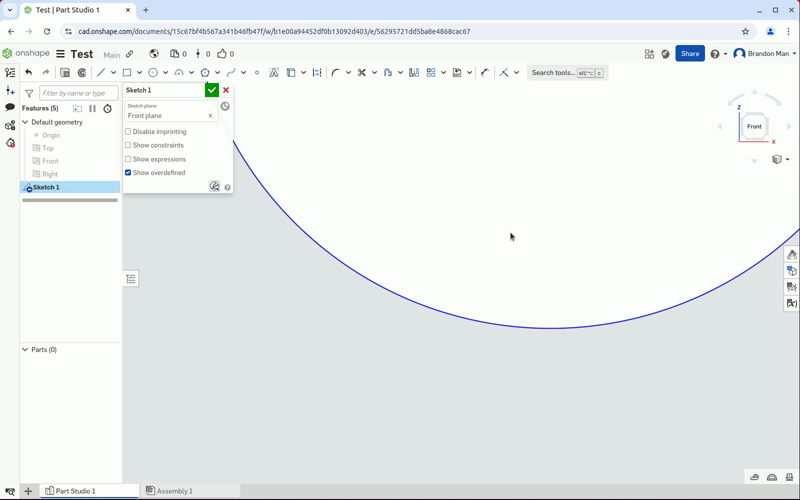
scroll(-6)
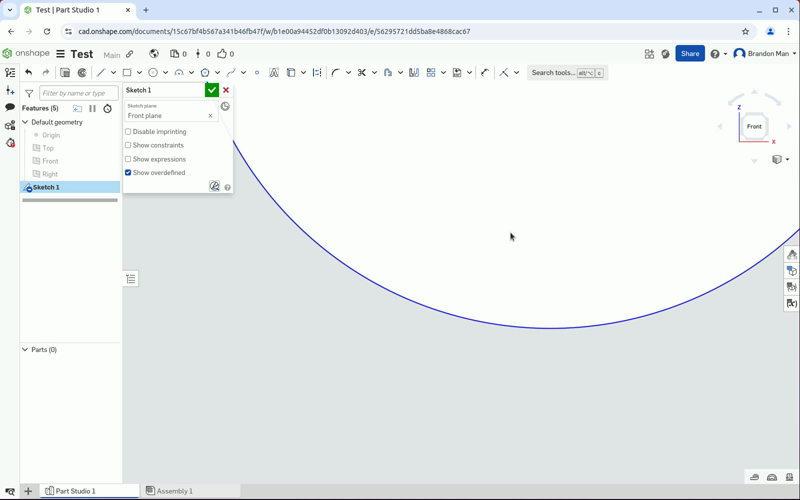
scroll(-6)
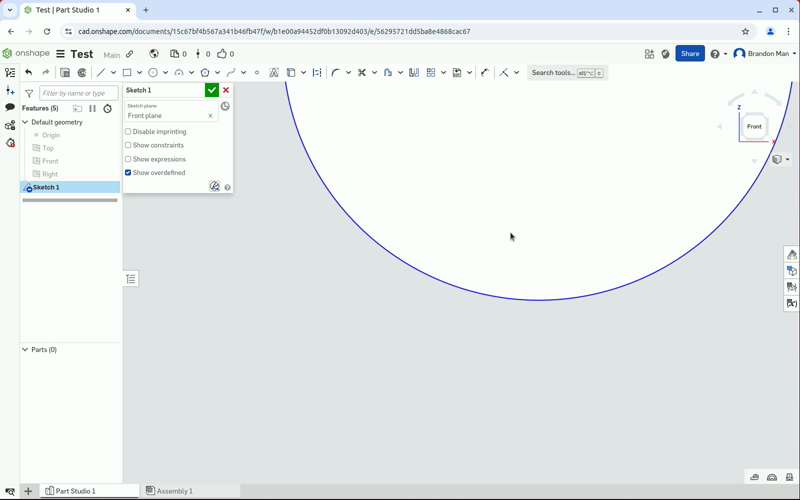
scroll(-6)
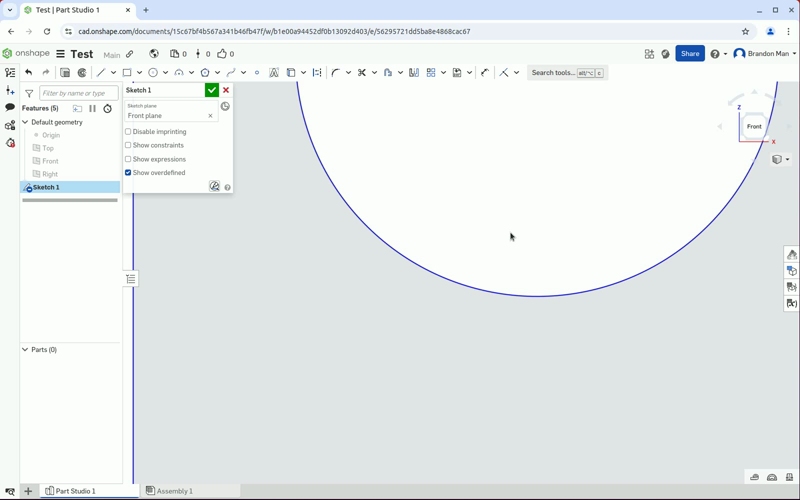
scroll(-6)
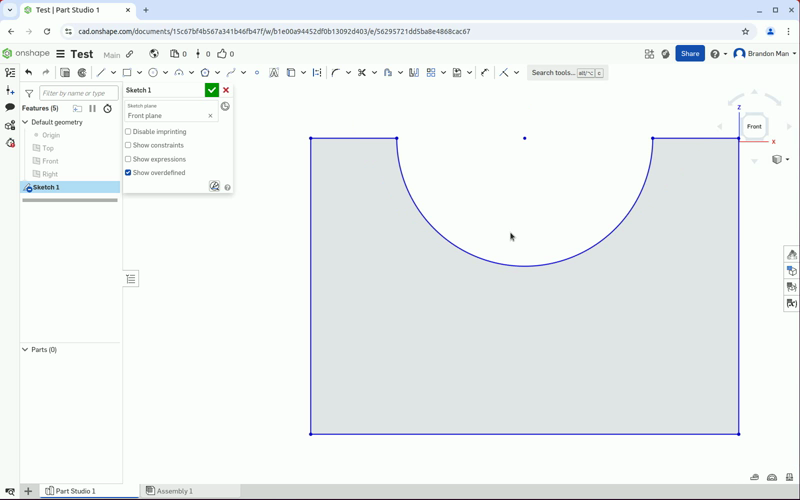
scroll(-6)
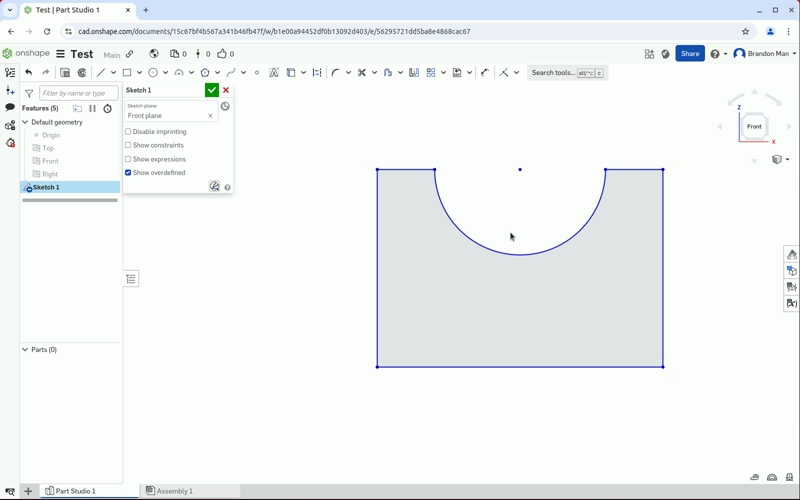
scroll(-6)
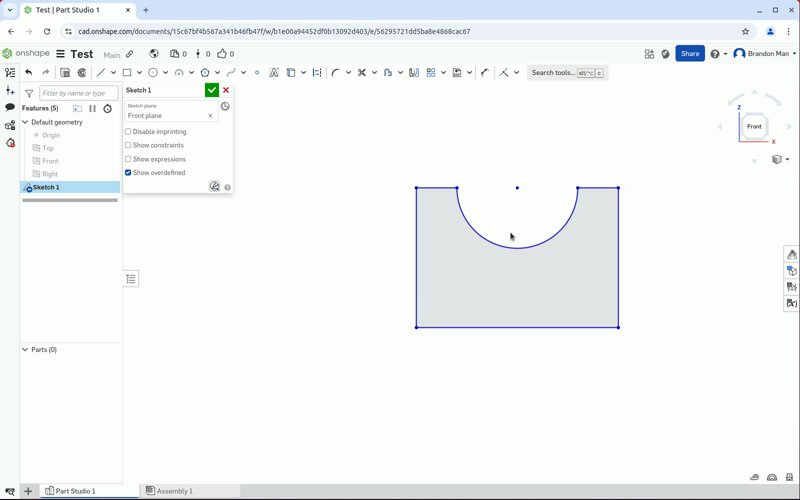
scroll(-6)
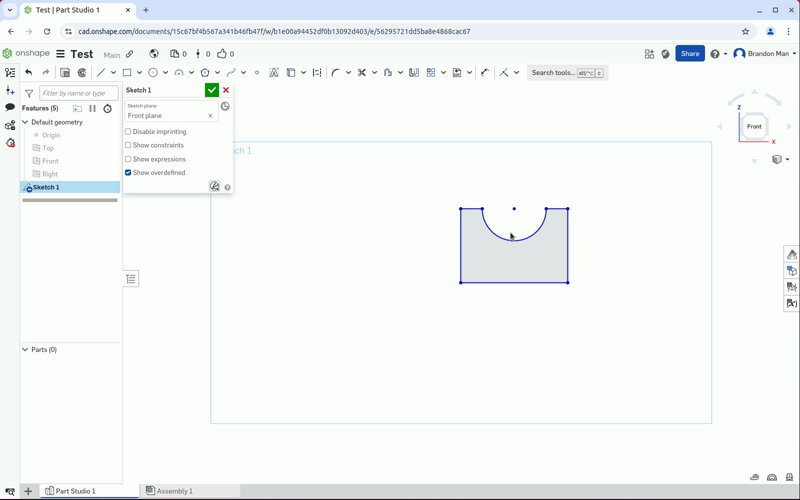
mouse_move(73, 352)
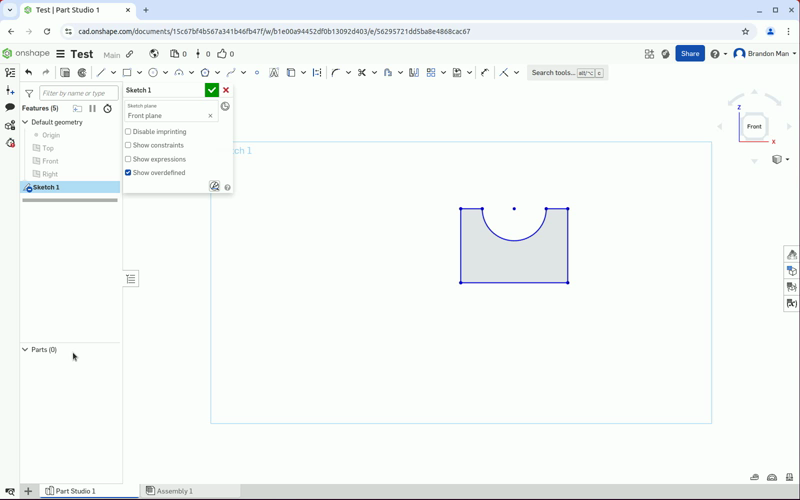
key(shift+y)
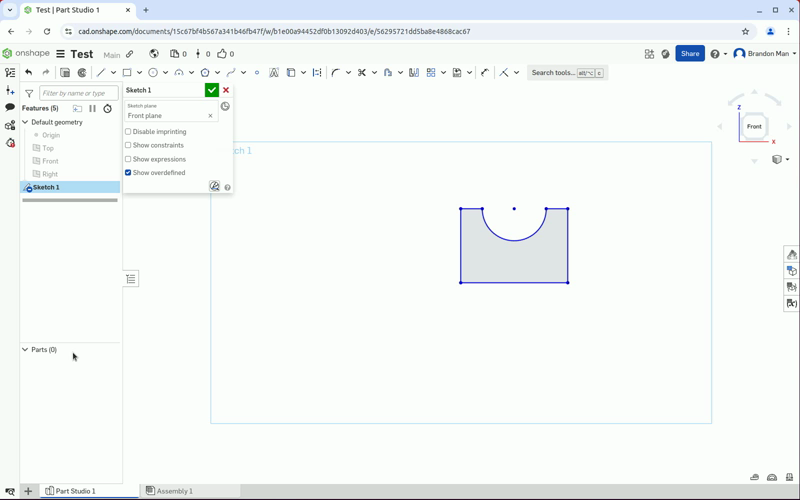
key(shift+e)
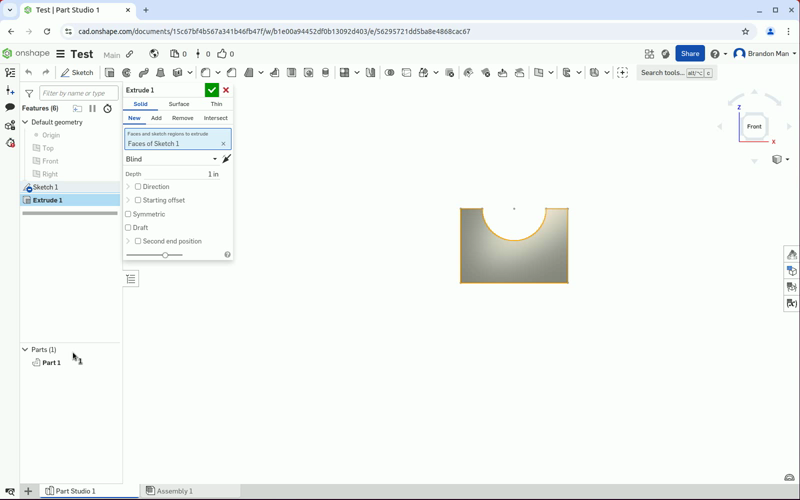
mouse_move(143, 106)
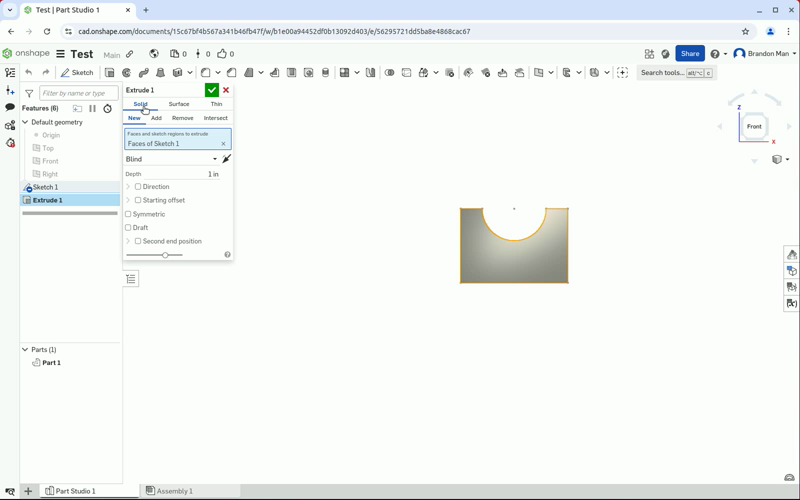
click(143, 106)
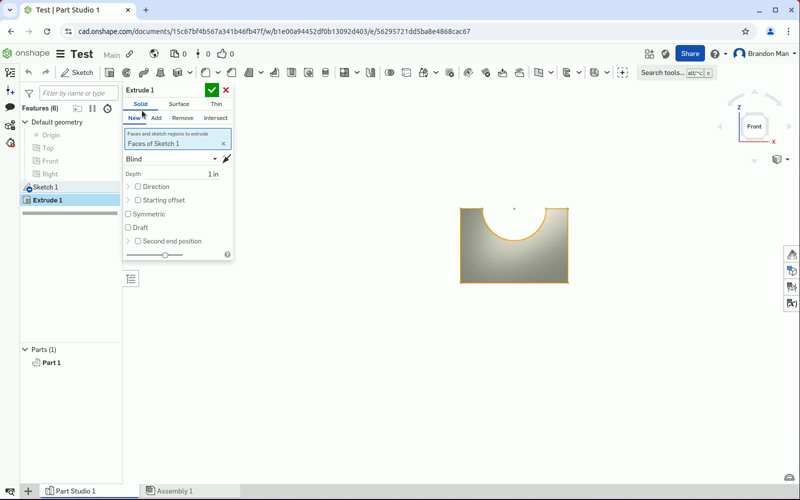
mouse_move(137, 120)
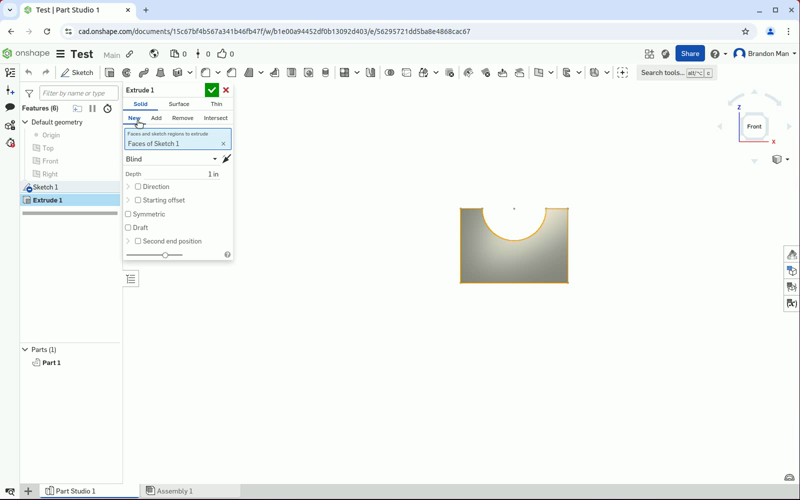
click(137, 120)
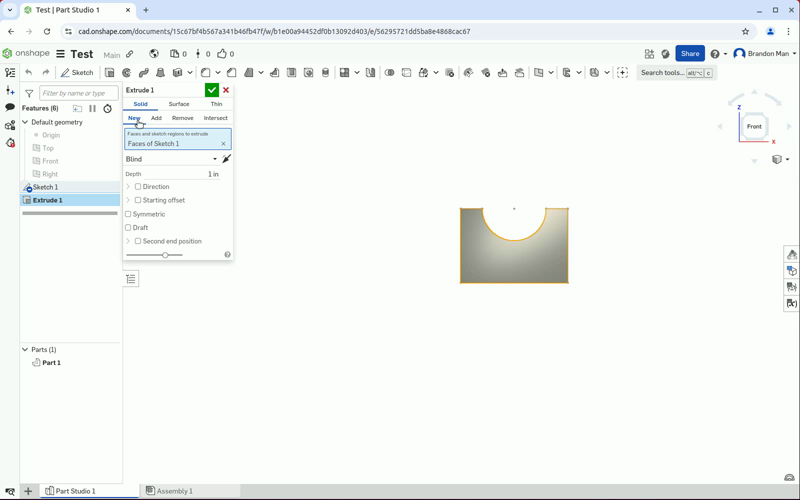
key(tab, 4)
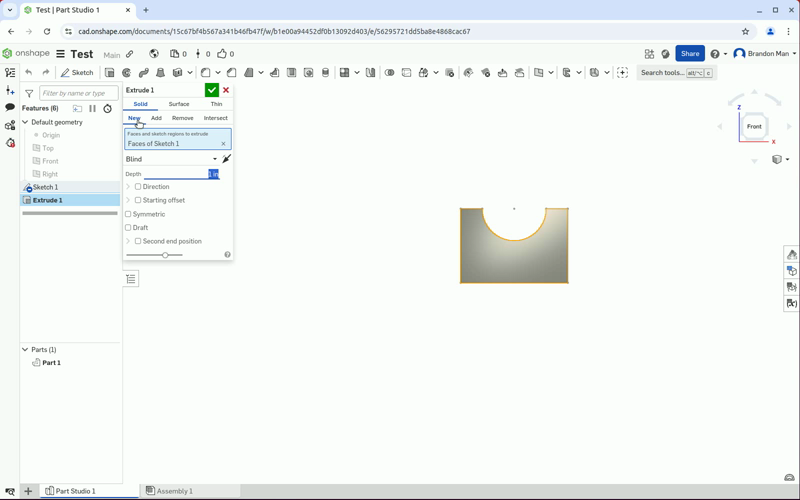
text(23.108)
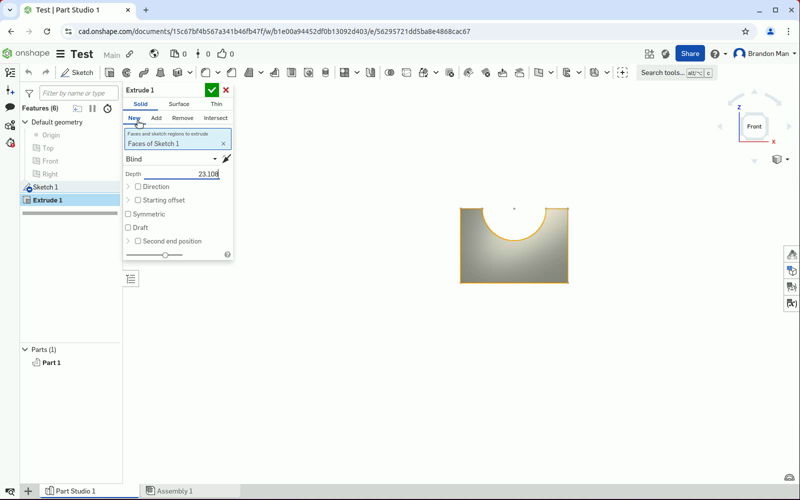
key(enter)
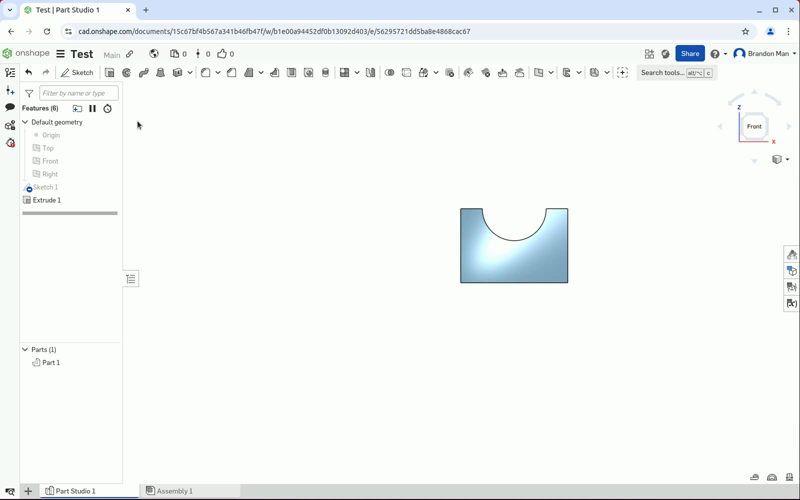
key(shift+h)
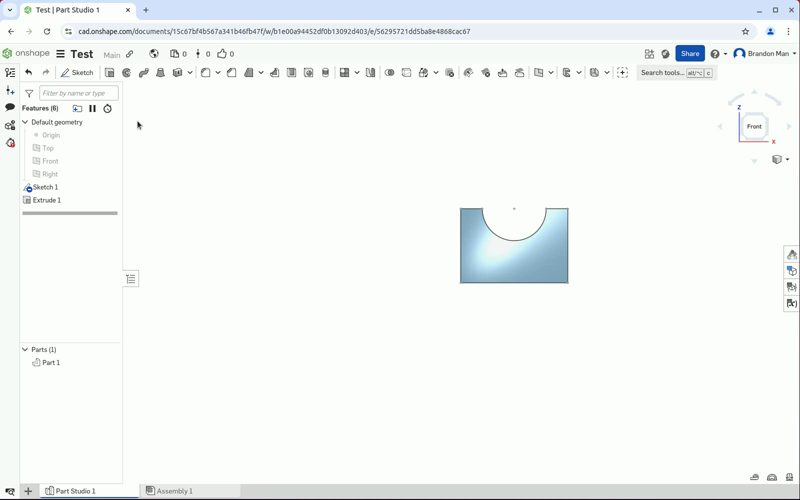
key(shift+h)
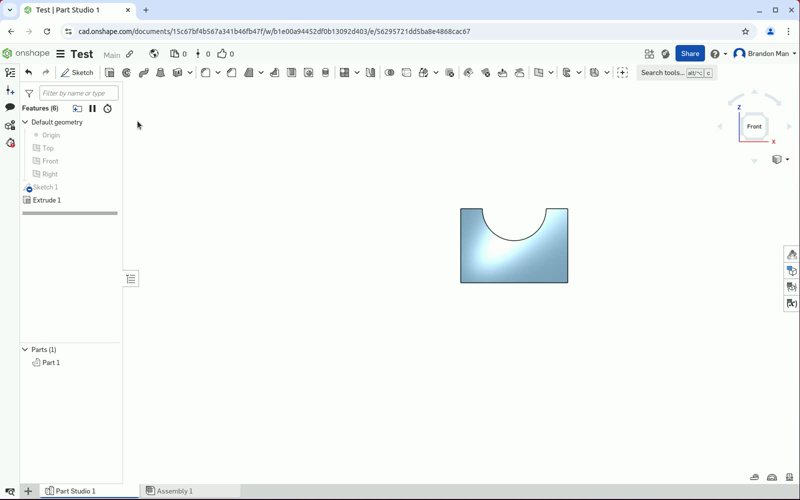
mouse_move(73, 189)
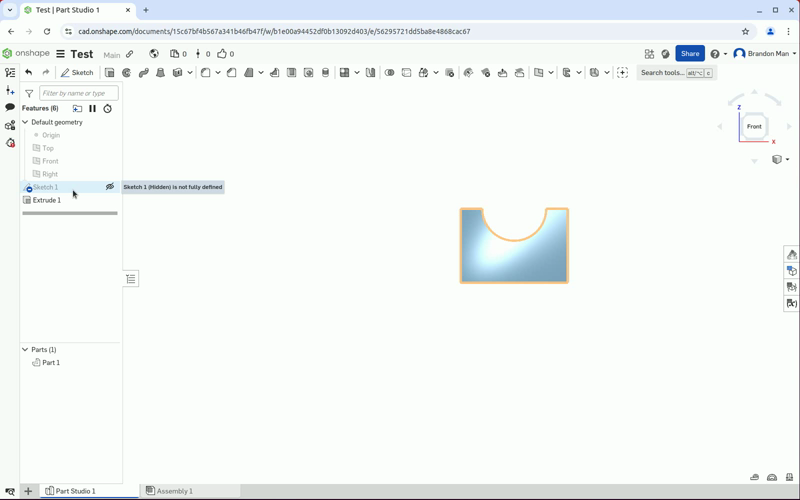
click(73, 189)
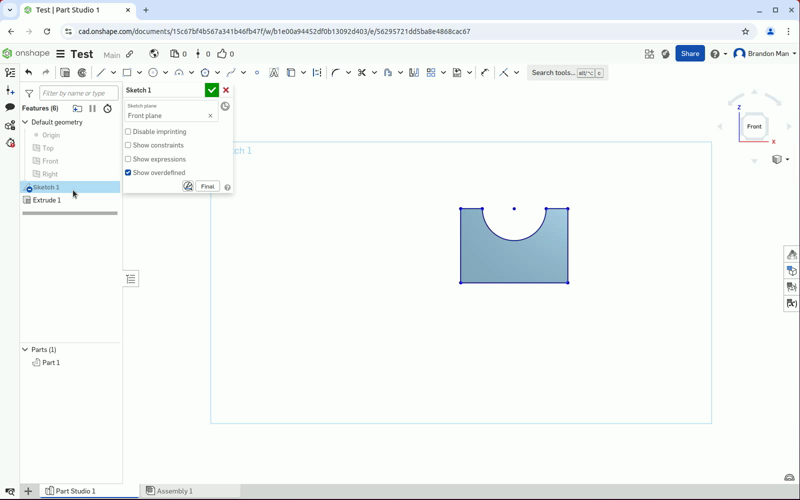
mouse_move(229, 92)
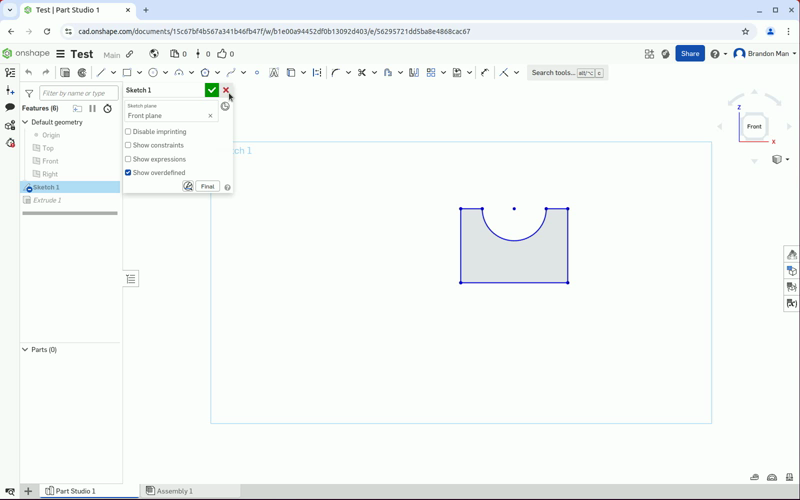
click(229, 92)
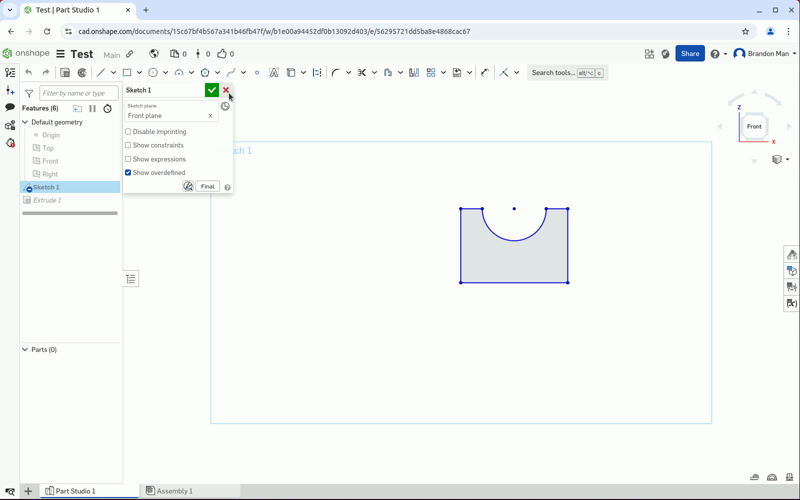
key(shift+s)
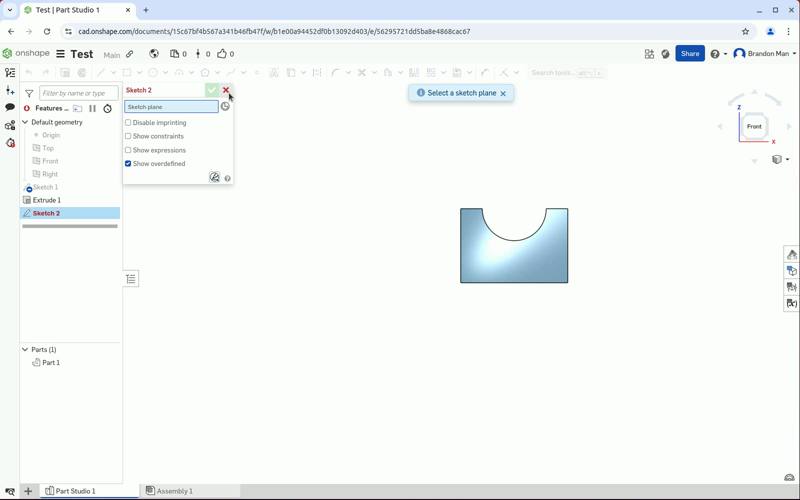
mouse_move(73, 163)
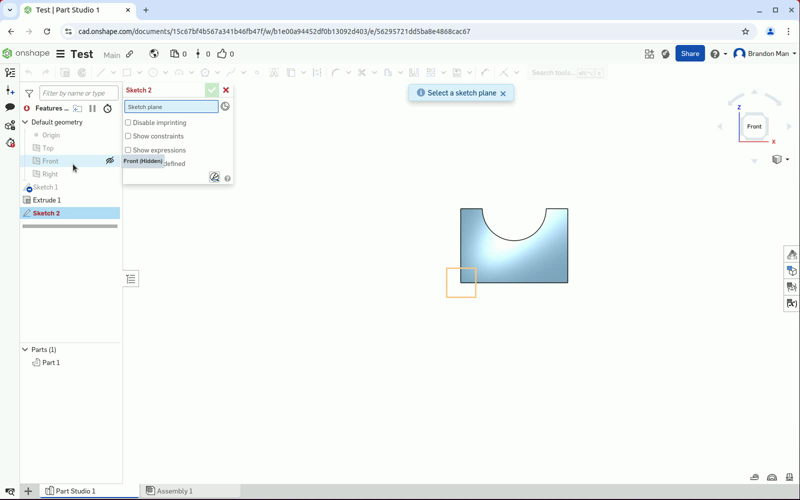
click(73, 163)
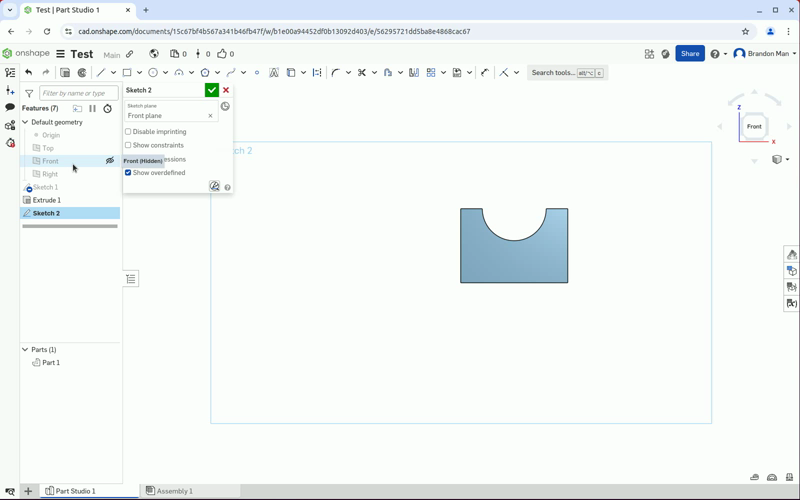
mouse_move(73, 352)
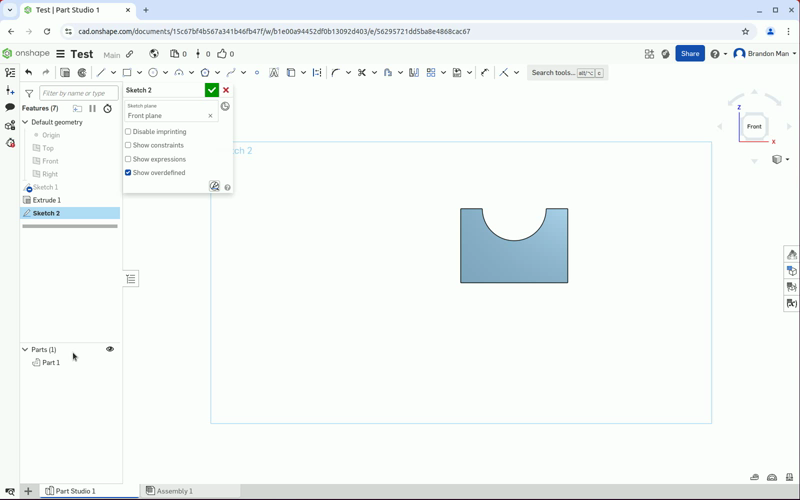
key(y)
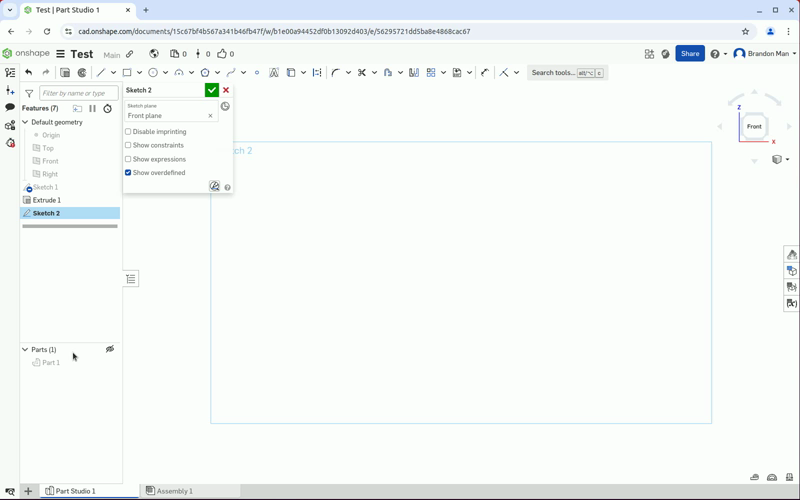
key(l)
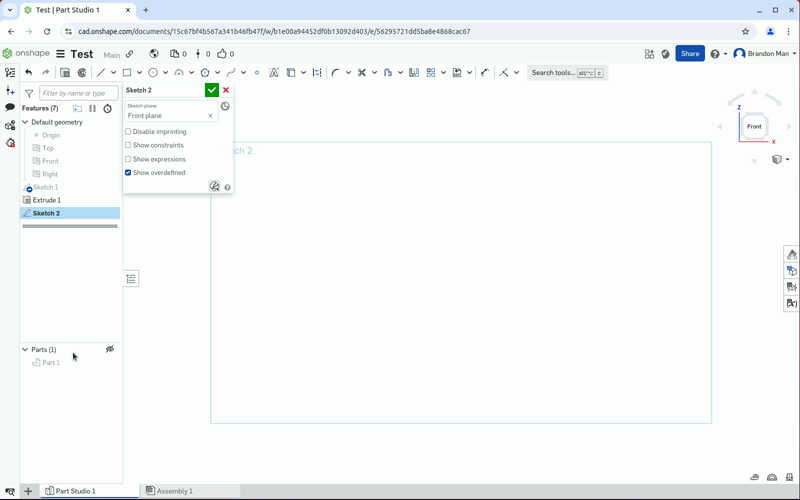
key_down(shift)
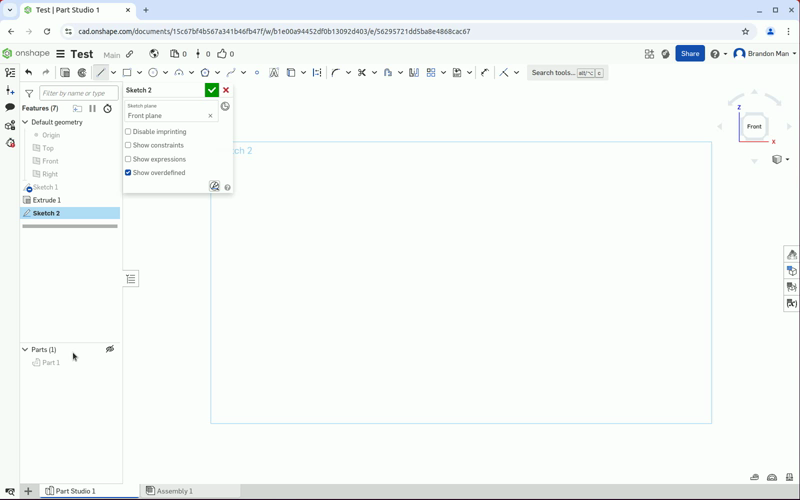
mouse_move(460, 282)
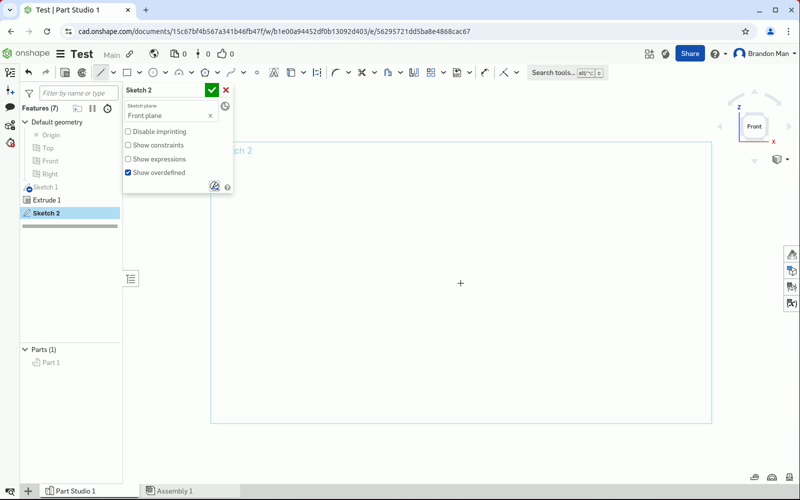
click(460, 282)
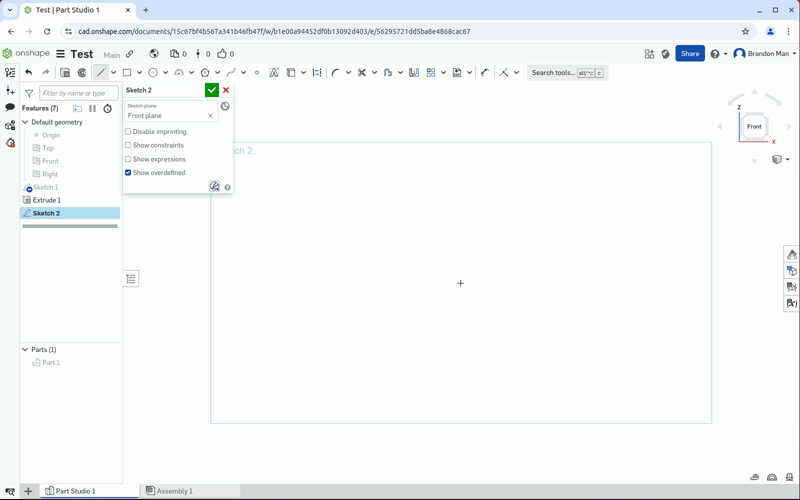
key_up(shift)
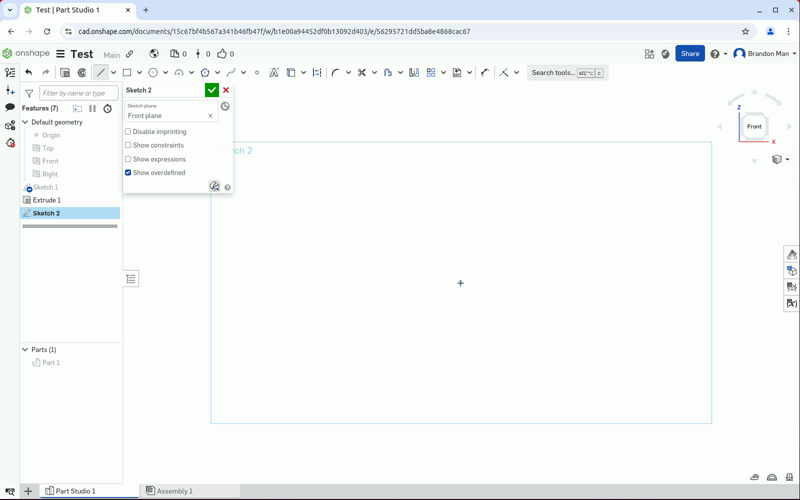
key_down(shift)
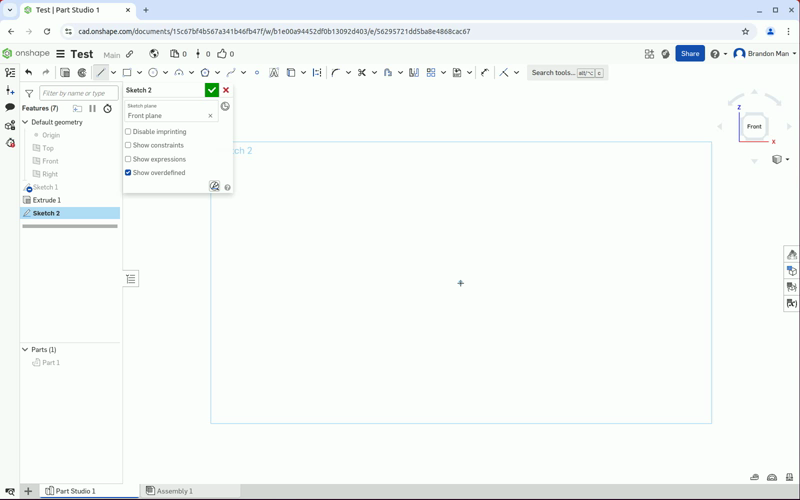
mouse_move(567, 282)
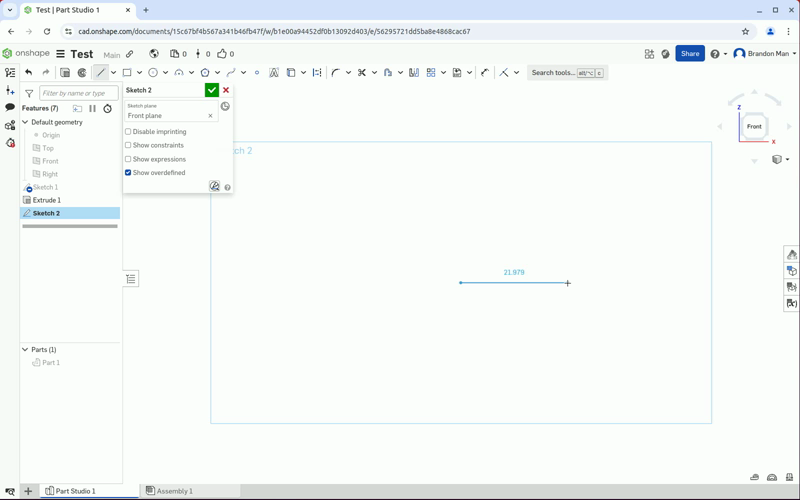
click(567, 282)
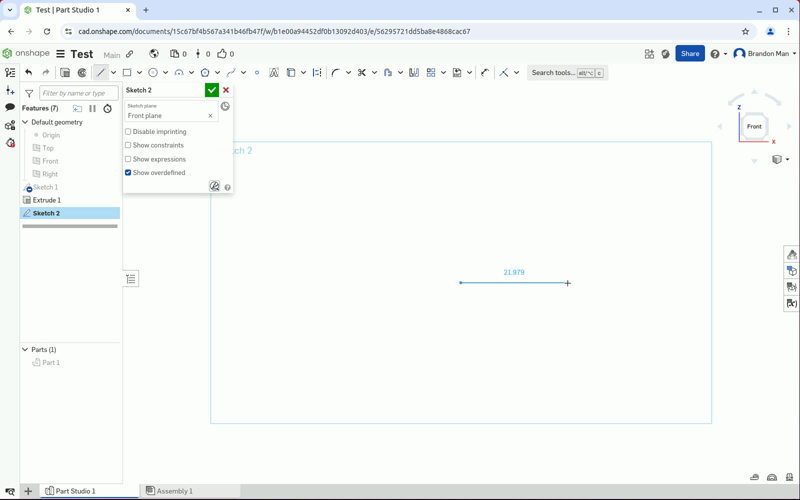
key_up(shift)
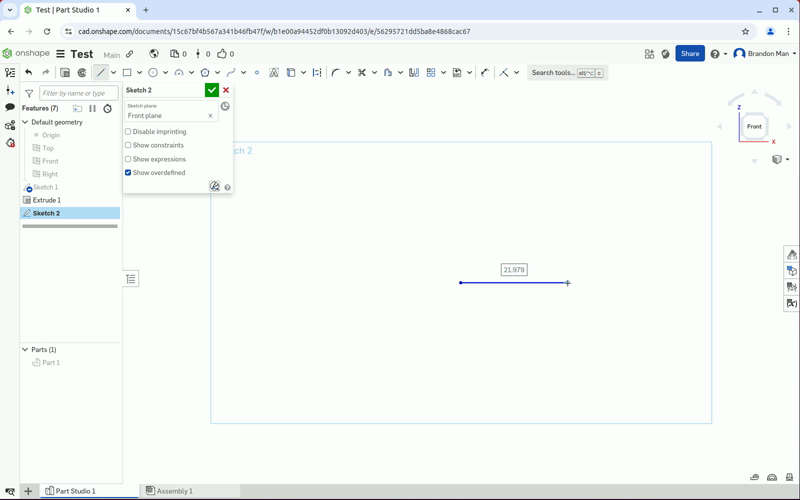
key_down(shift)
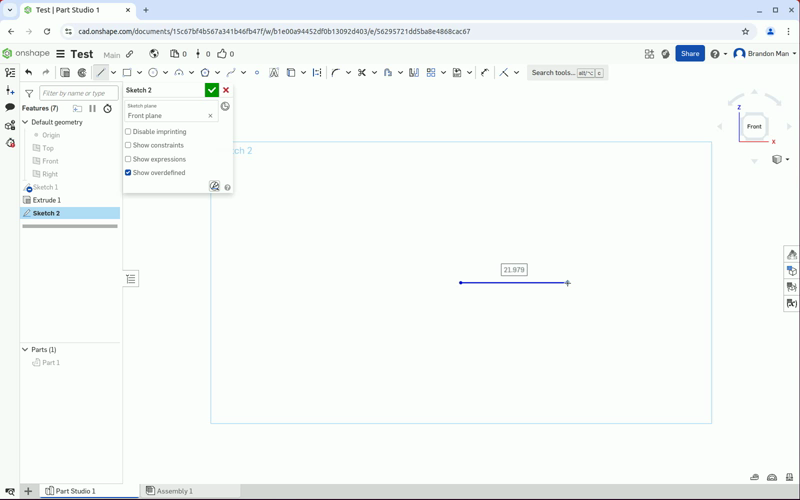
mouse_move(567, 208)
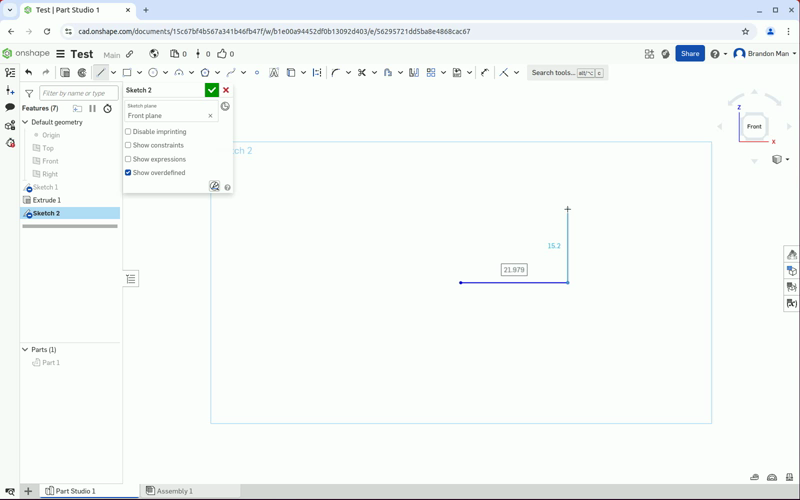
click(567, 208)
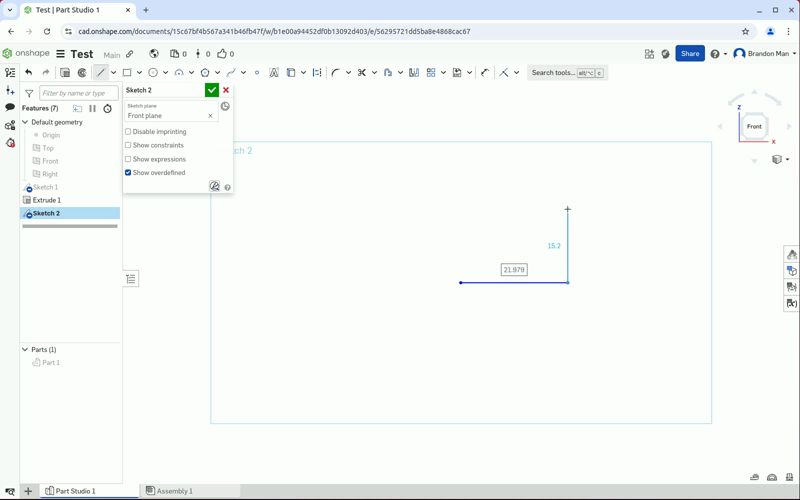
key_up(shift)
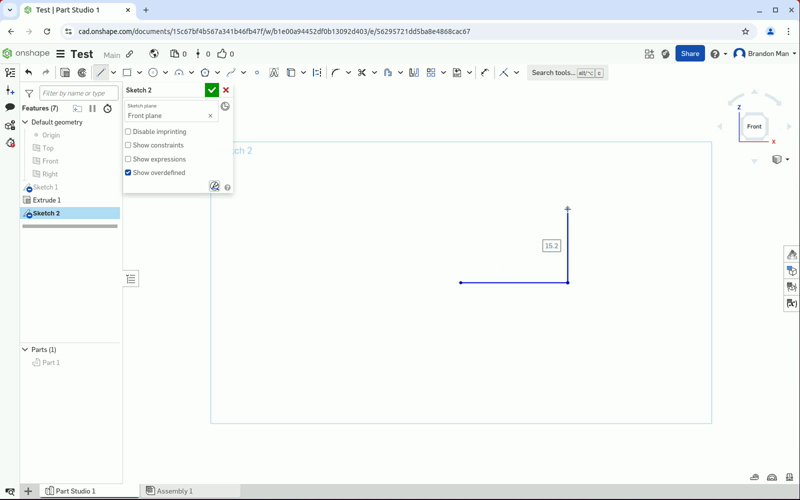
key_down(shift)
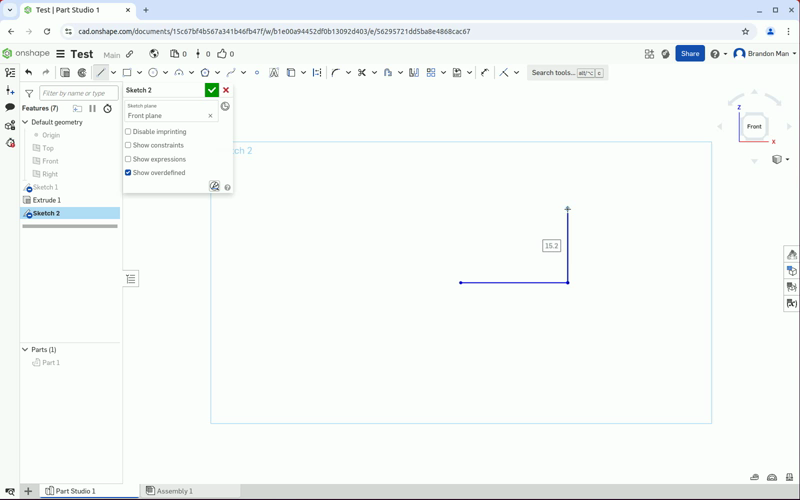
mouse_move(589, 208)
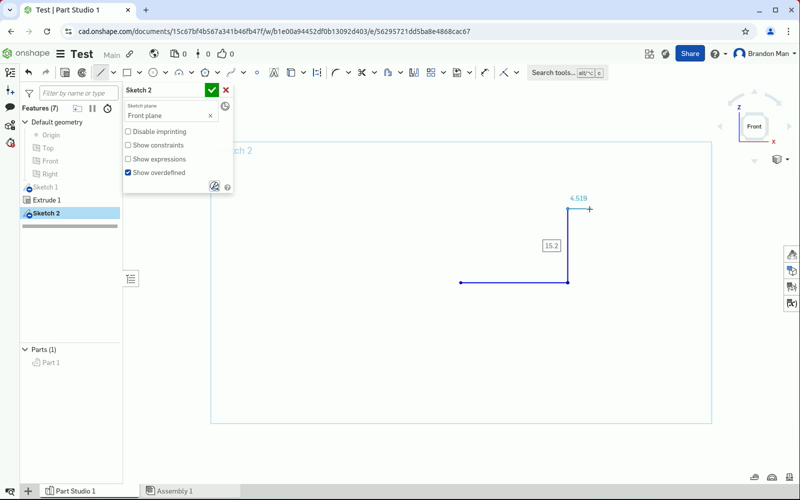
mouse_move(546, 208)
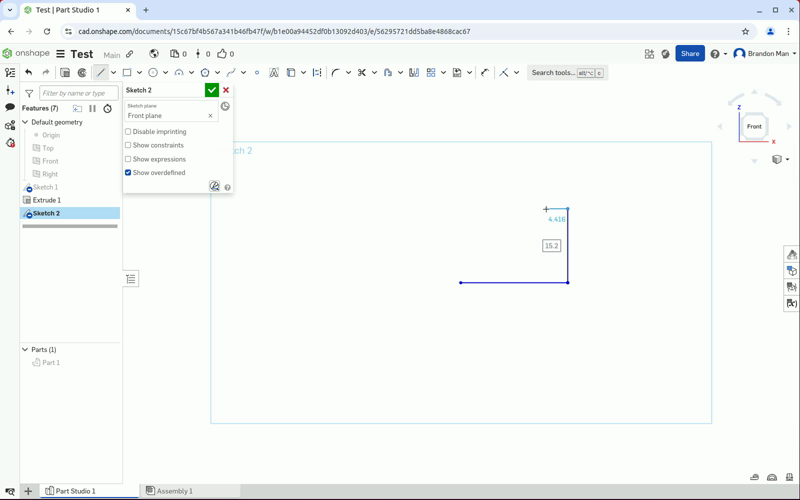
click(546, 208)
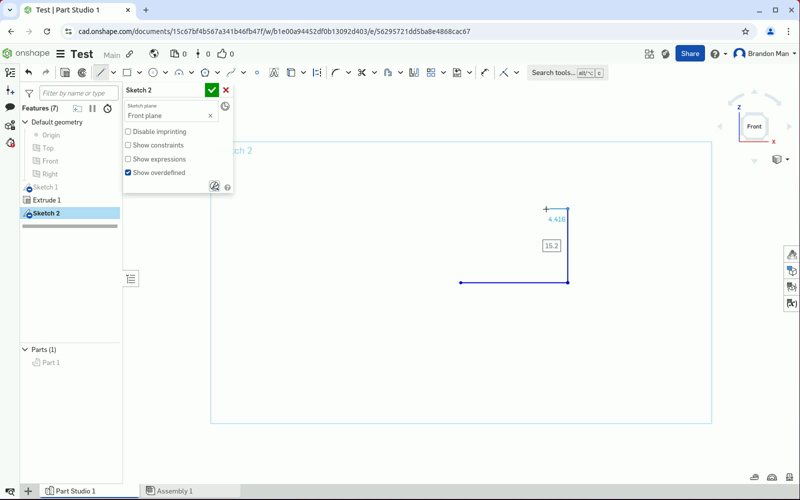
key_up(shift)
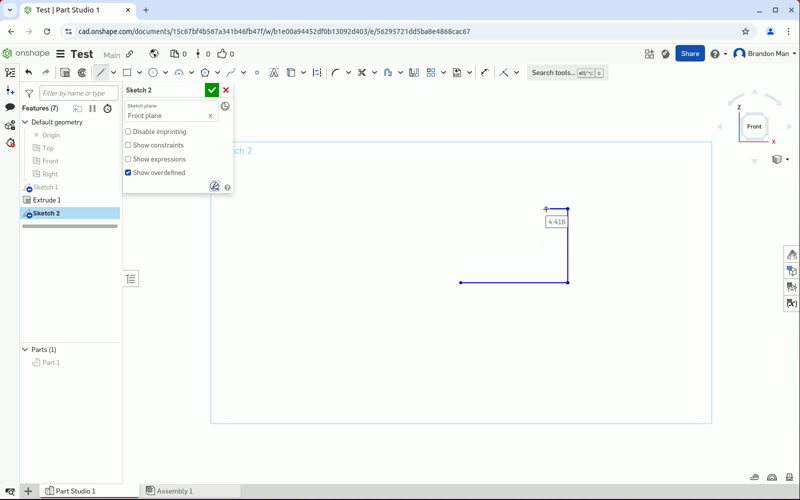
key(esc)
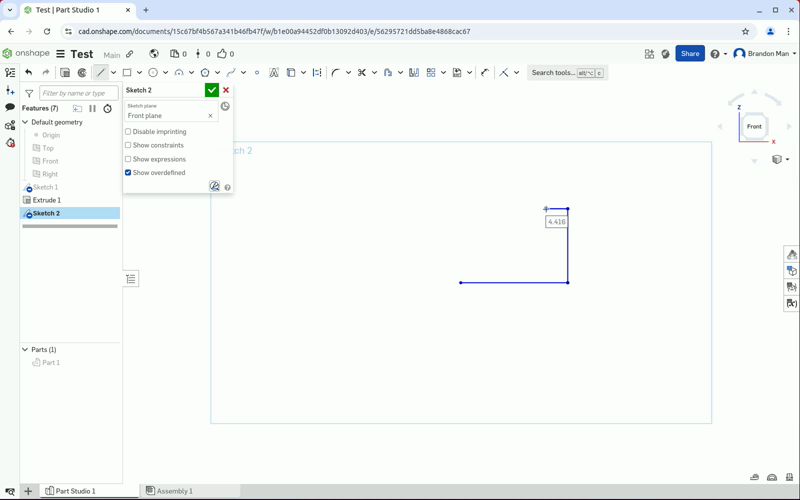
key(a)
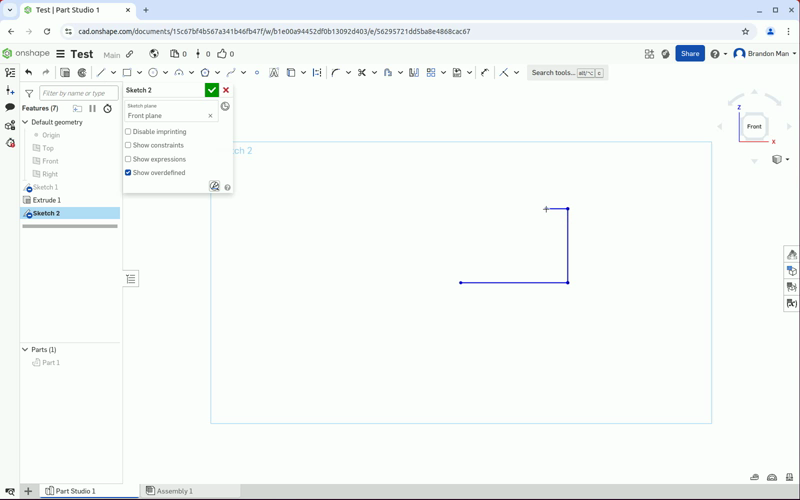
mouse_move(546, 208)
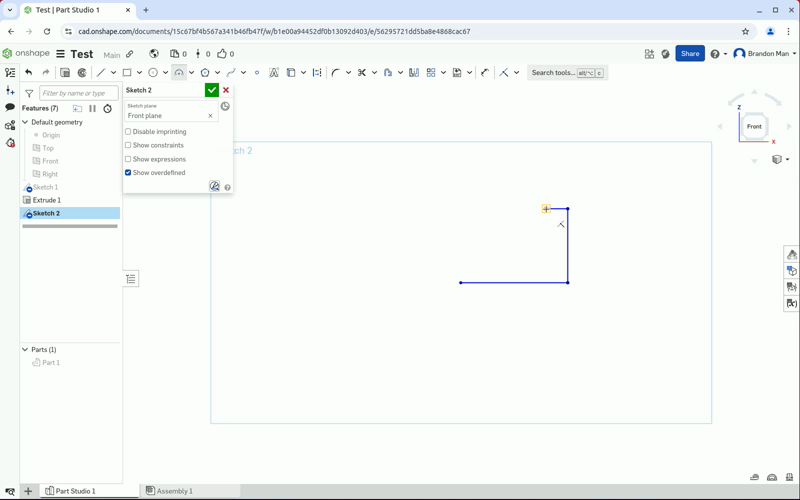
click(546, 208)
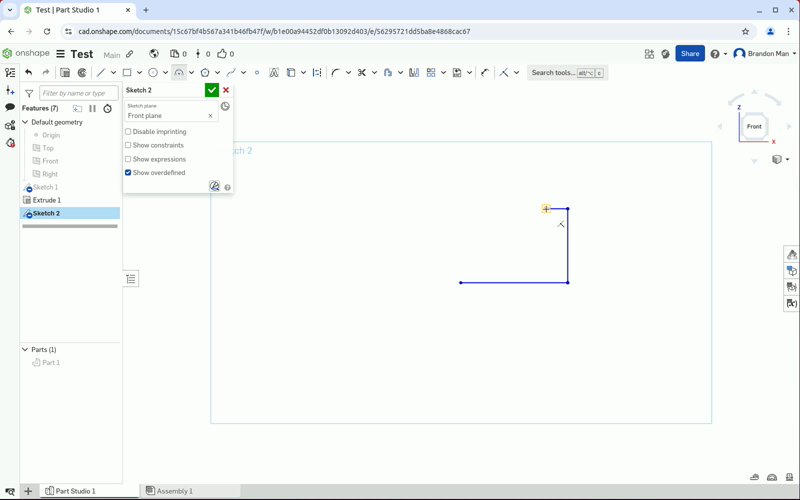
key_down(shift)
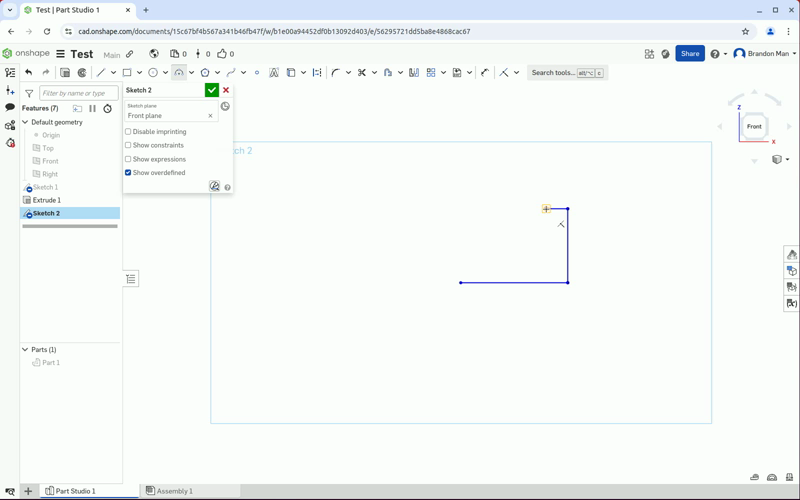
mouse_move(482, 208)
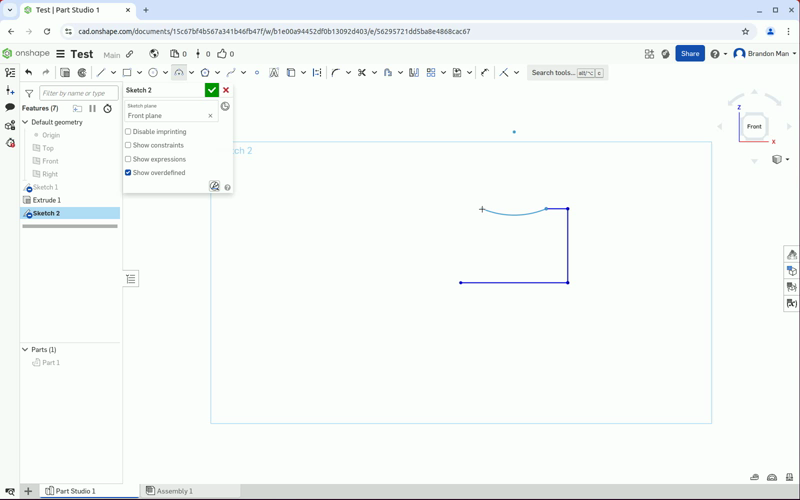
click(482, 208)
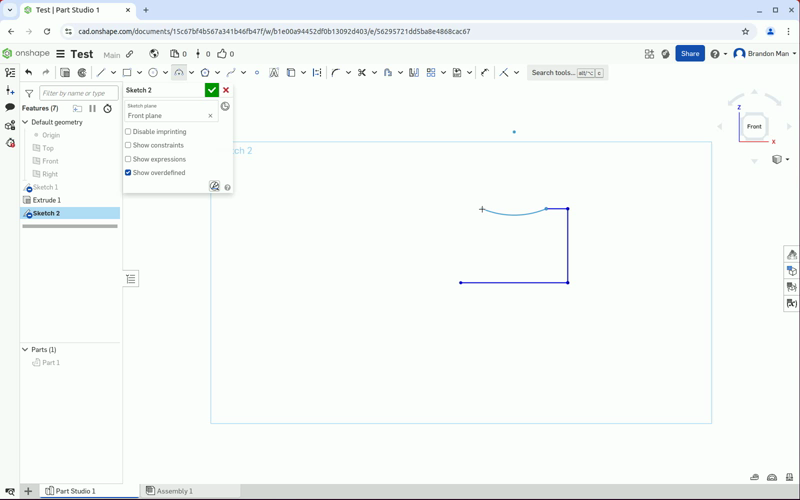
mouse_move(514, 240)
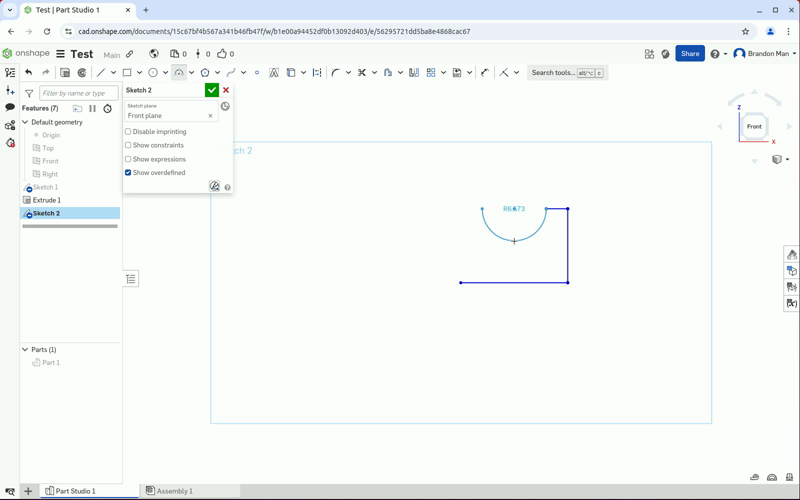
click(514, 240)
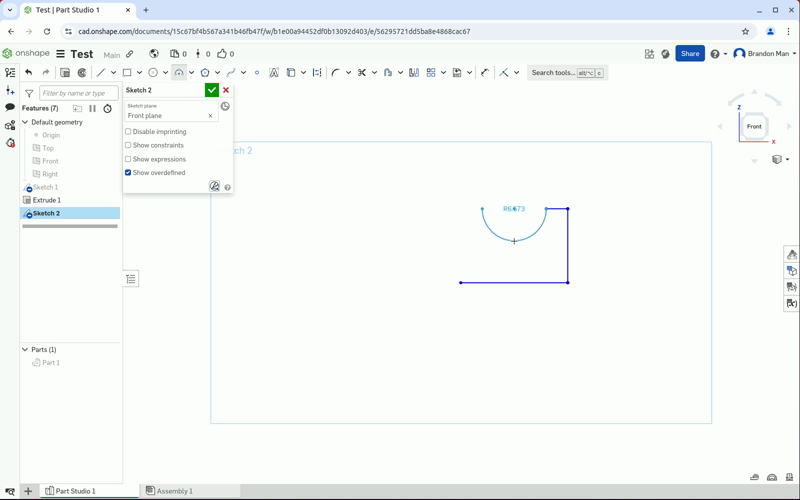
key_up(shift)
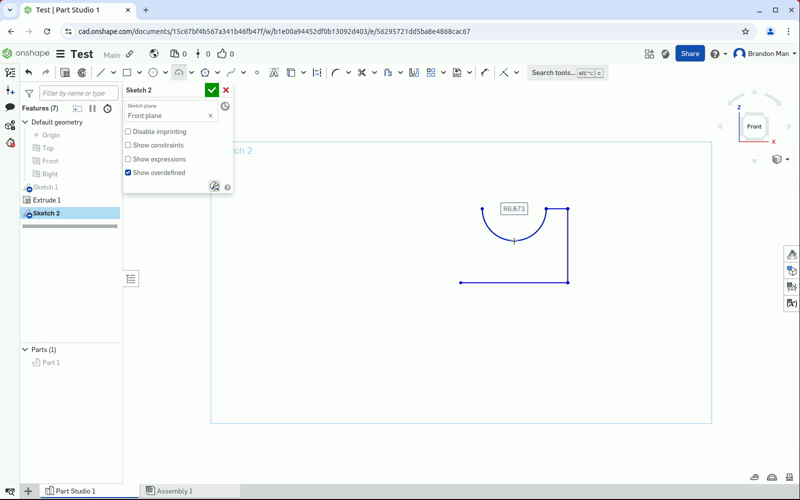
key(esc)
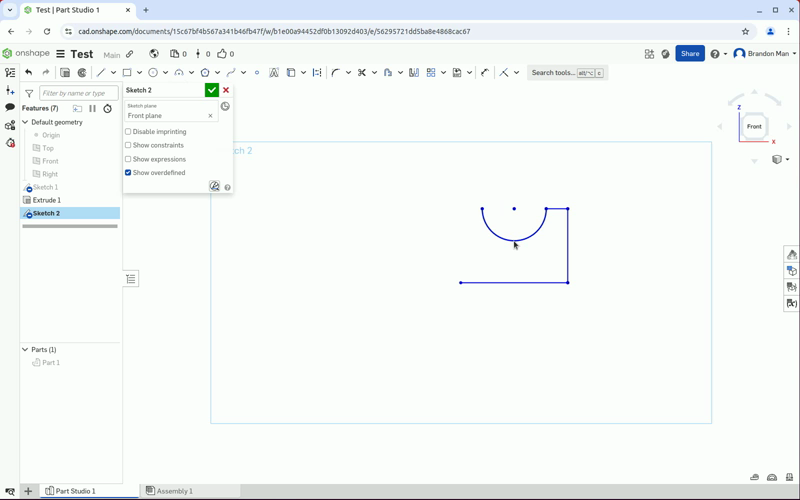
key(l)
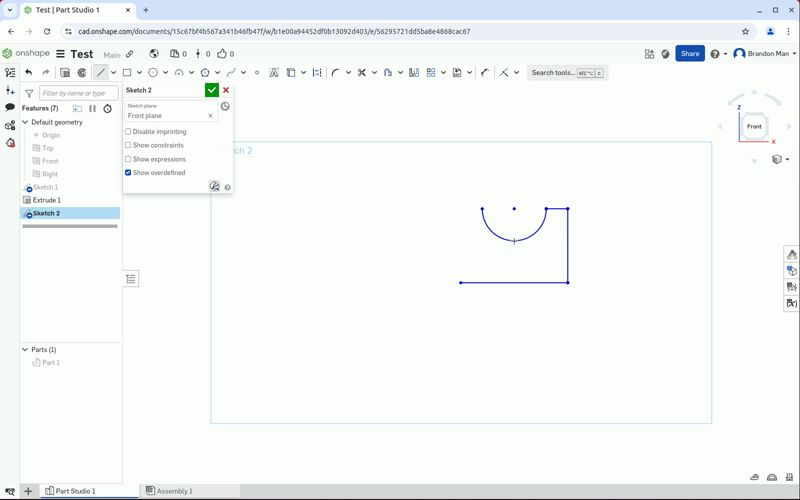
mouse_move(482, 208)
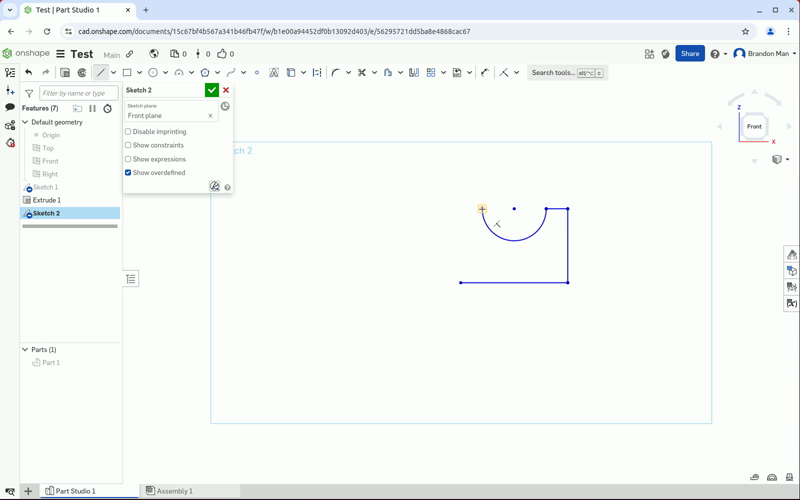
click(482, 208)
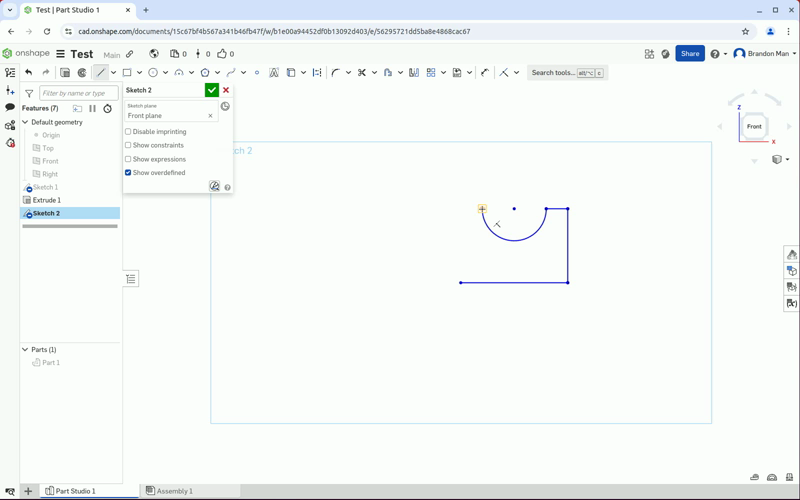
key_down(shift)
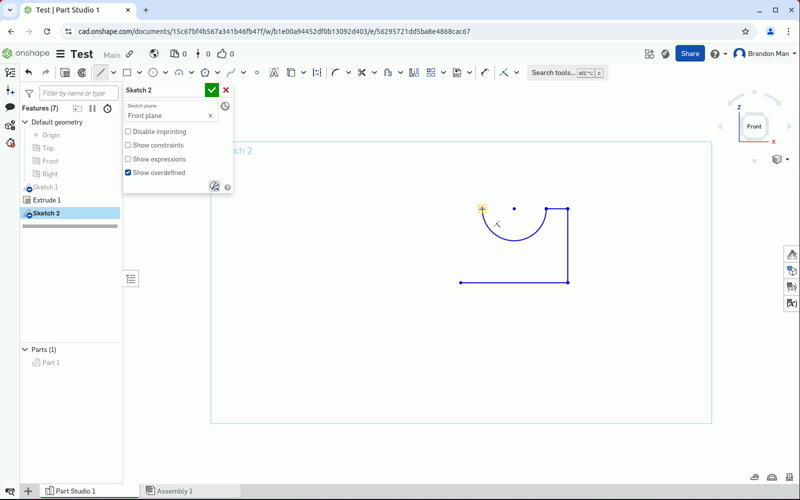
mouse_move(512, 208)
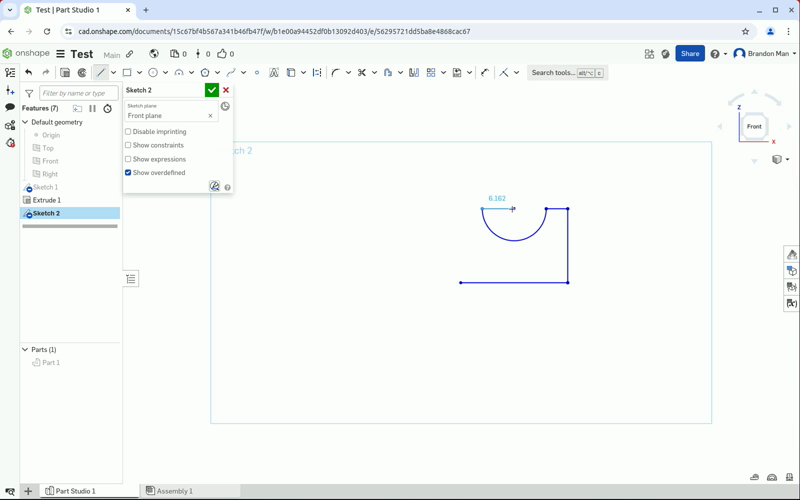
mouse_move(460, 208)
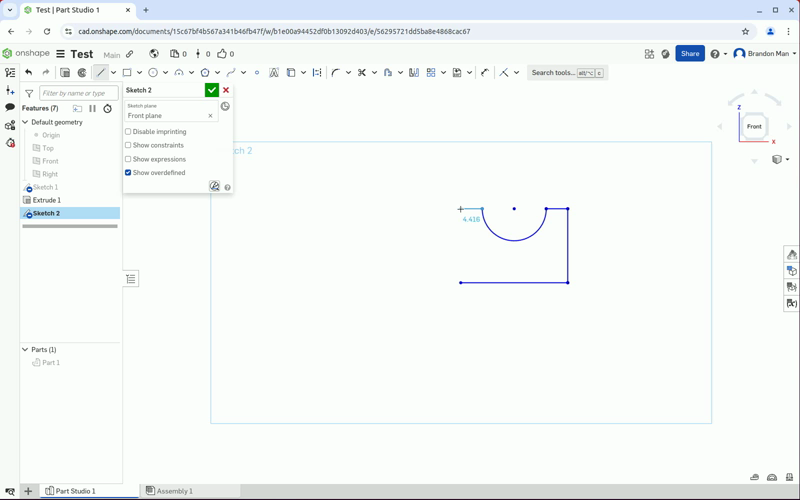
click(460, 208)
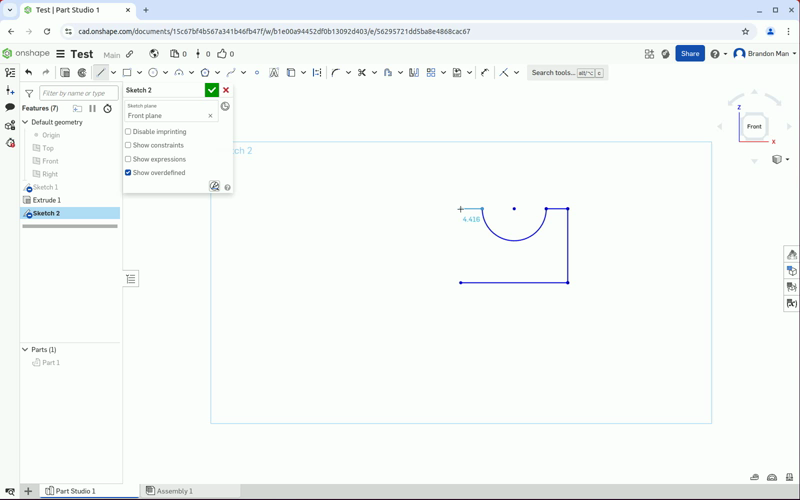
key_up(shift)
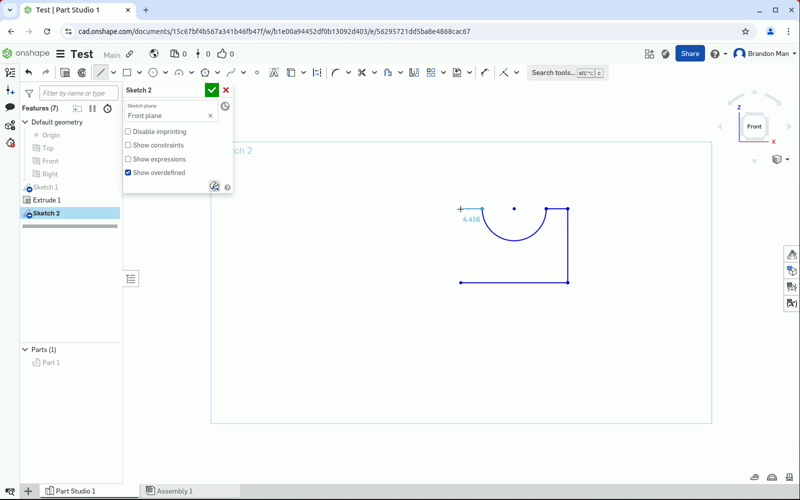
key_down(shift)
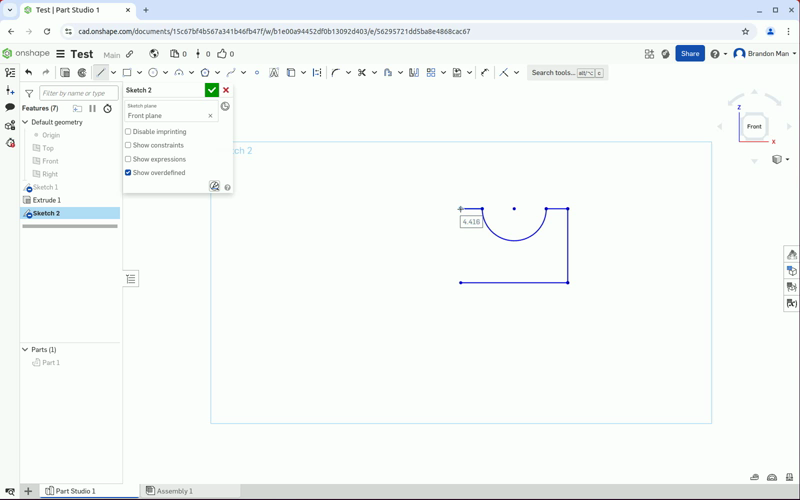
mouse_move(460, 282)
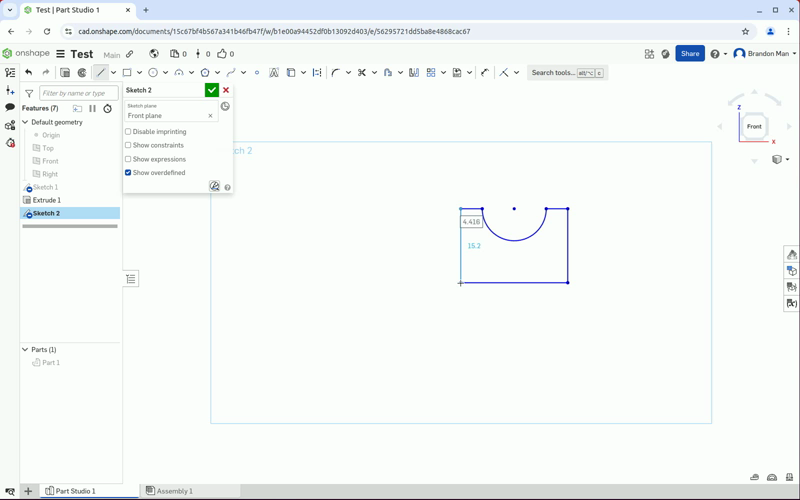
key_up(shift)
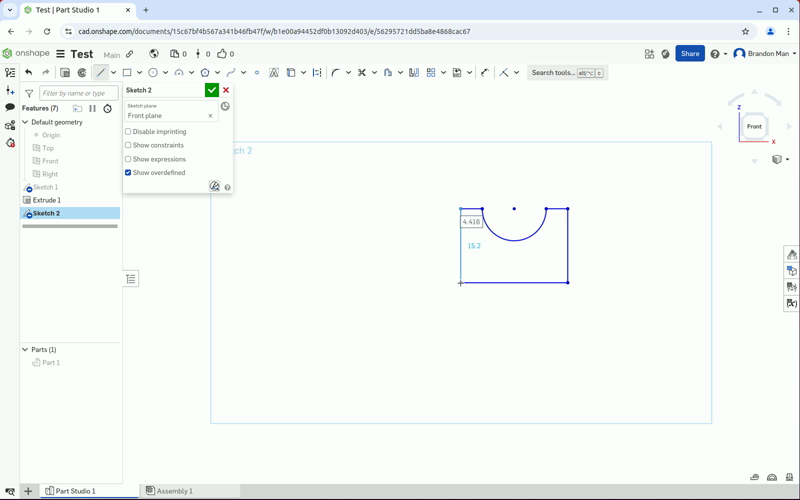
click(460, 282)
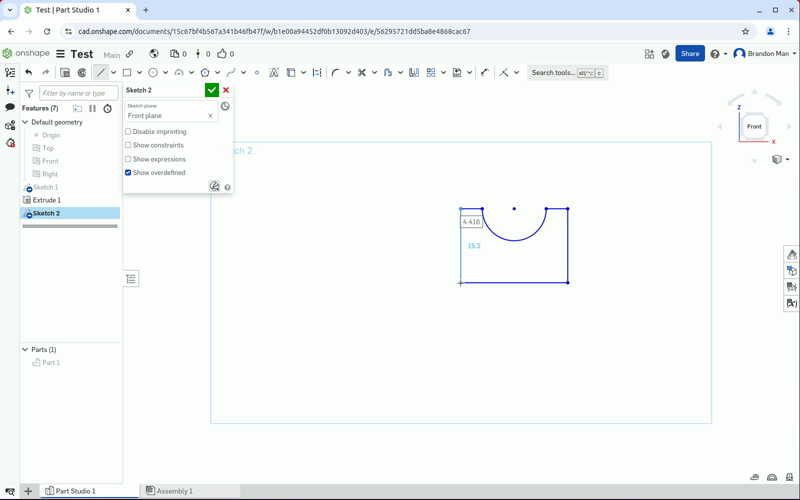
key(esc)
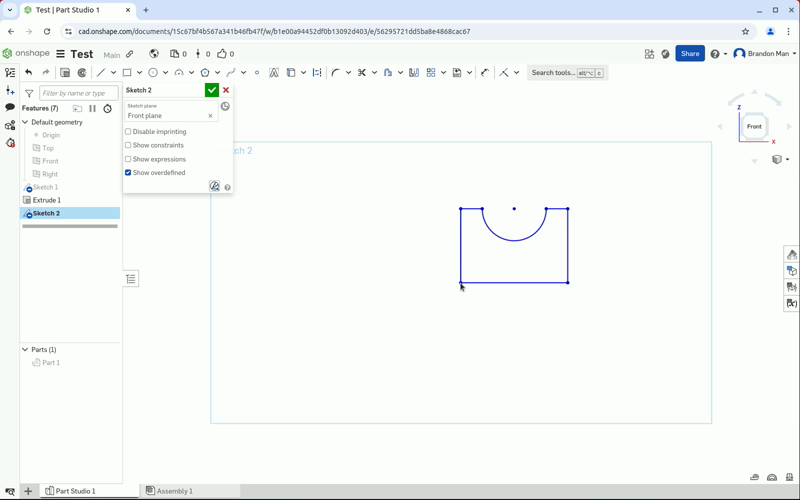
mouse_move(533, 261)
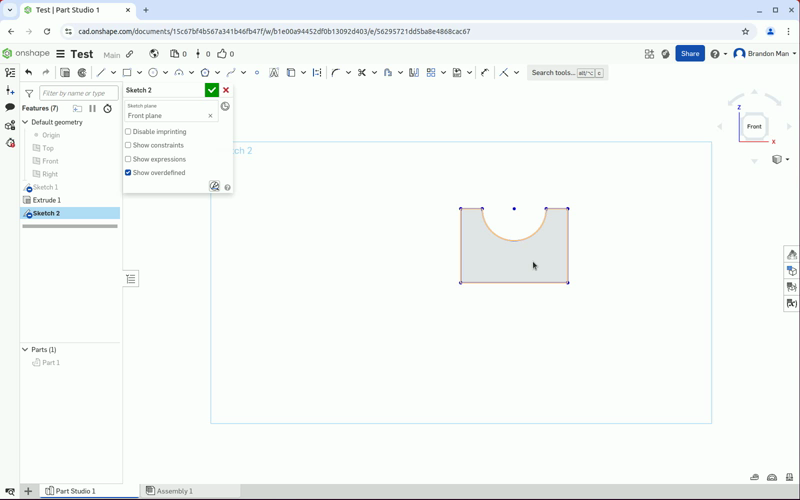
scroll(6)
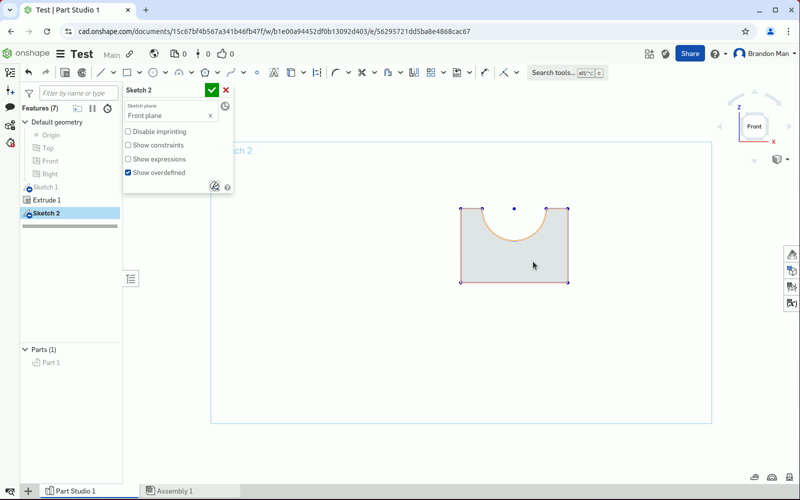
scroll(6)
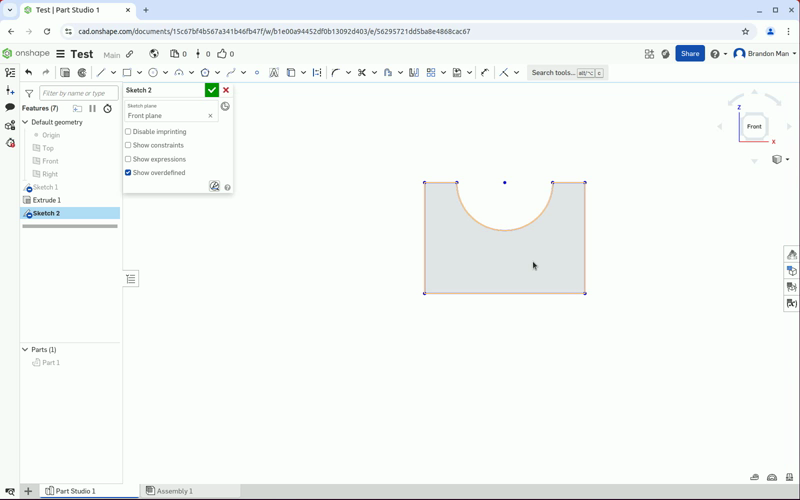
scroll(6)
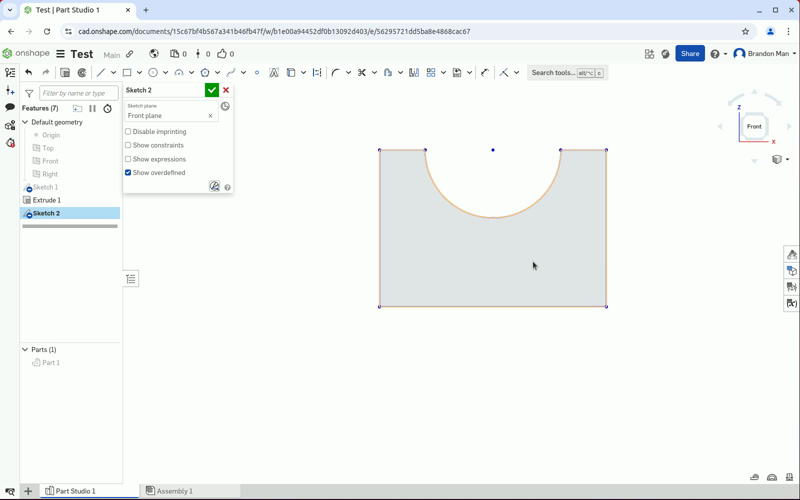
scroll(6)
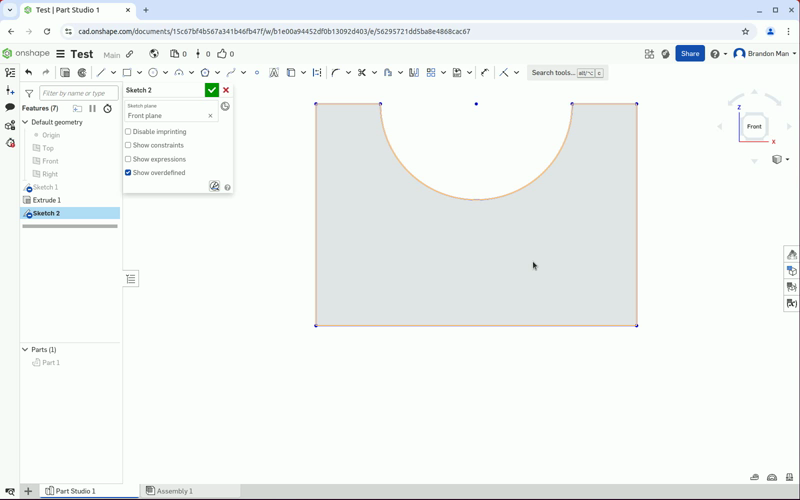
scroll(6)
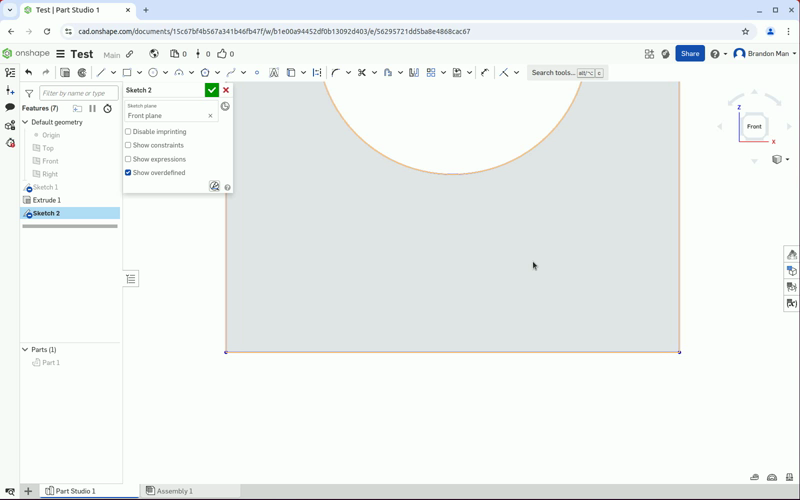
scroll(6)
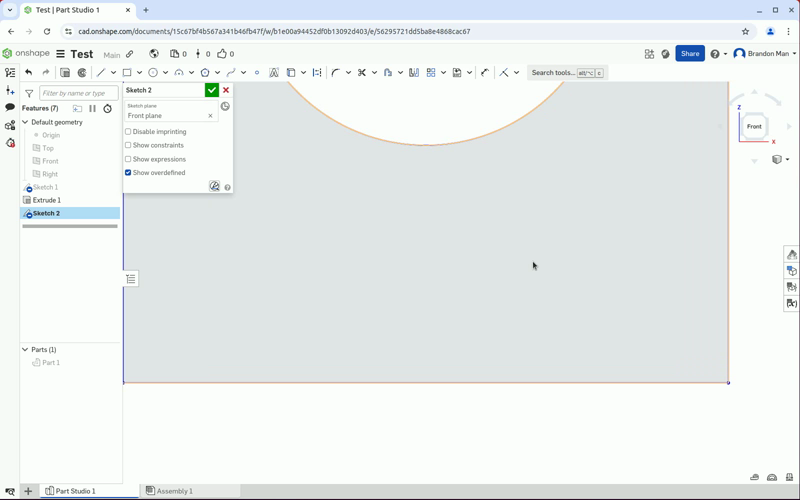
scroll(6)
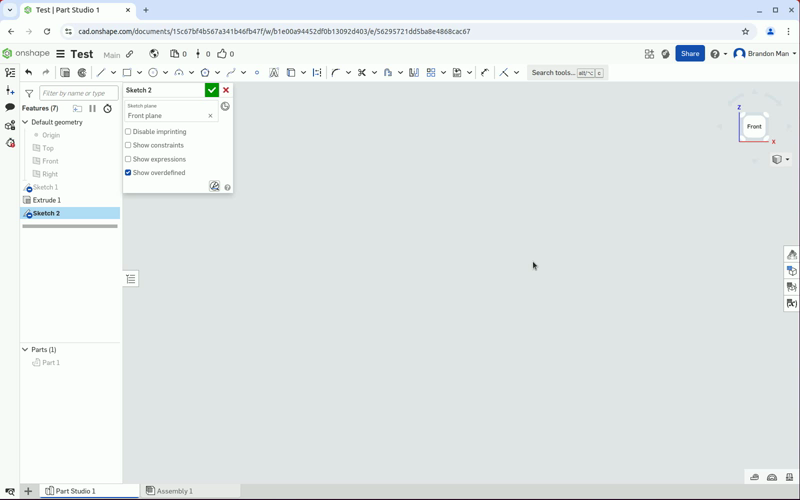
click(533, 261)
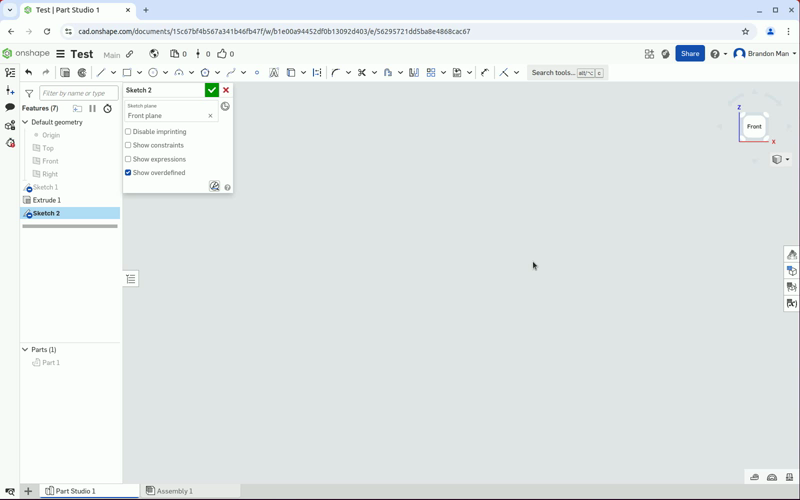
scroll(-6)
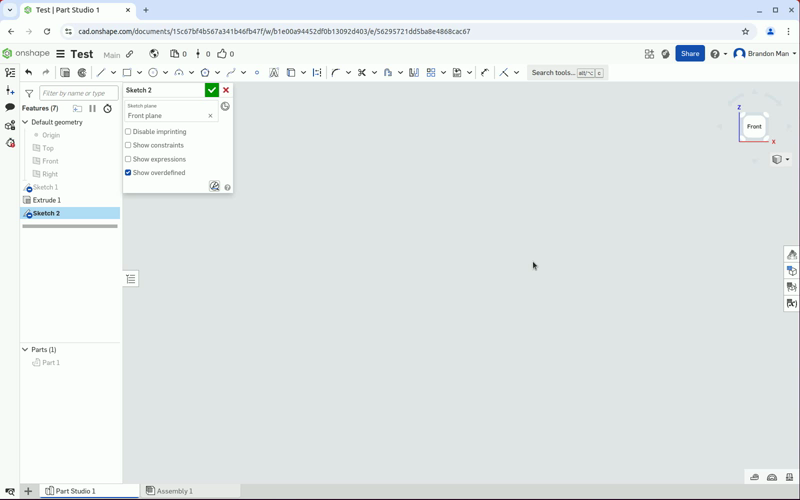
scroll(-6)
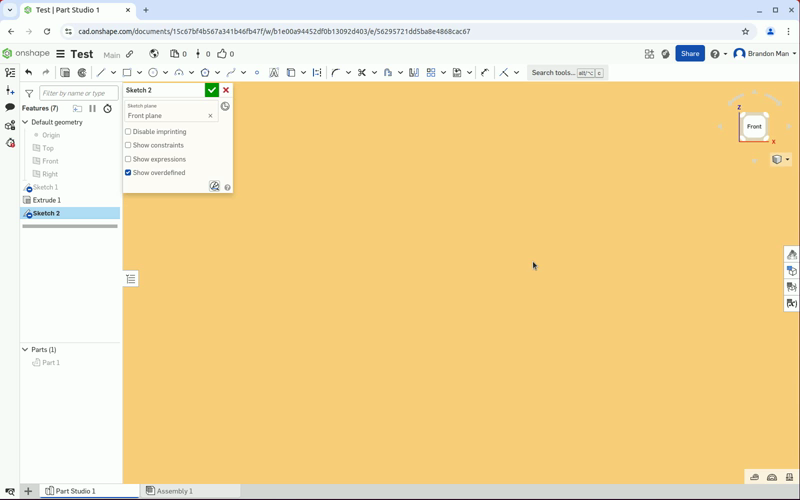
scroll(-6)
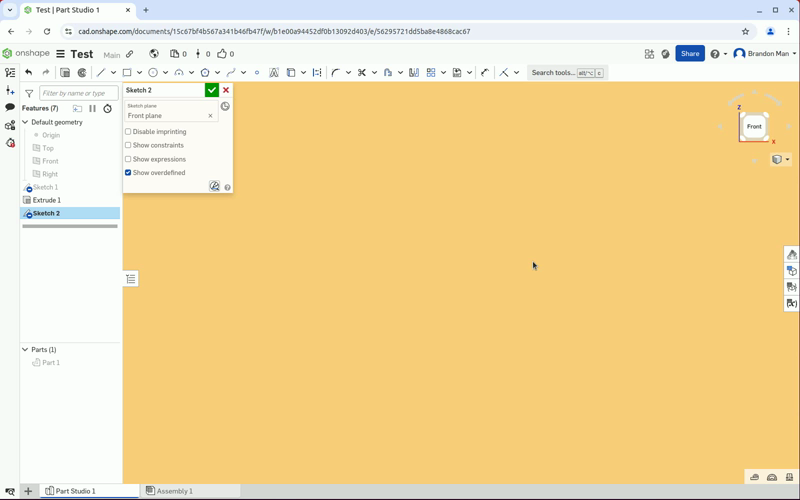
scroll(-6)
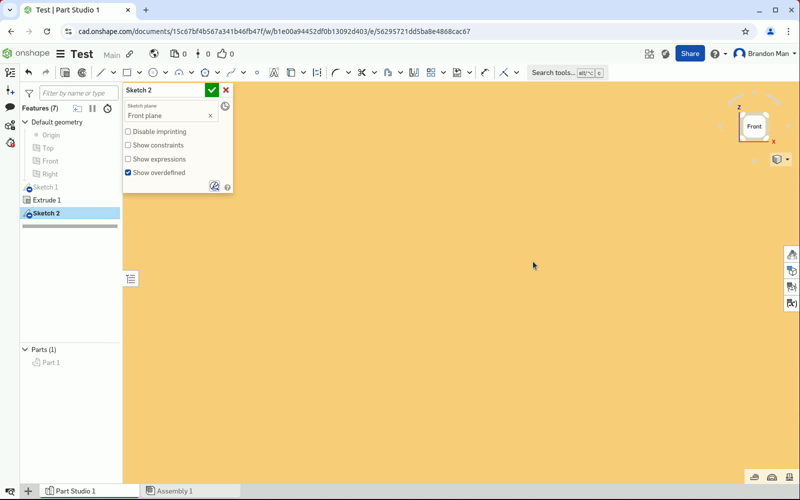
scroll(-6)
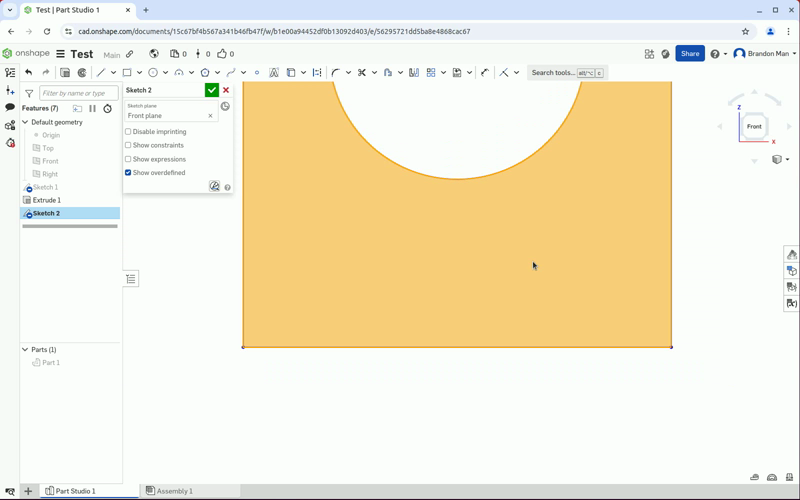
scroll(-6)
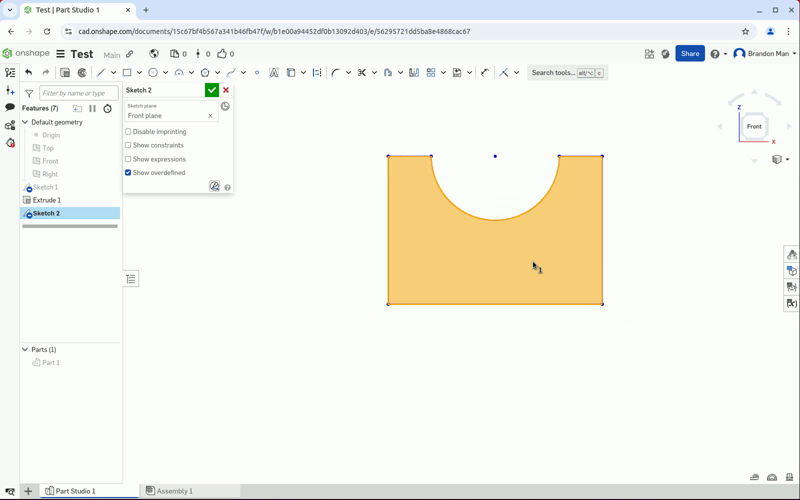
scroll(-6)
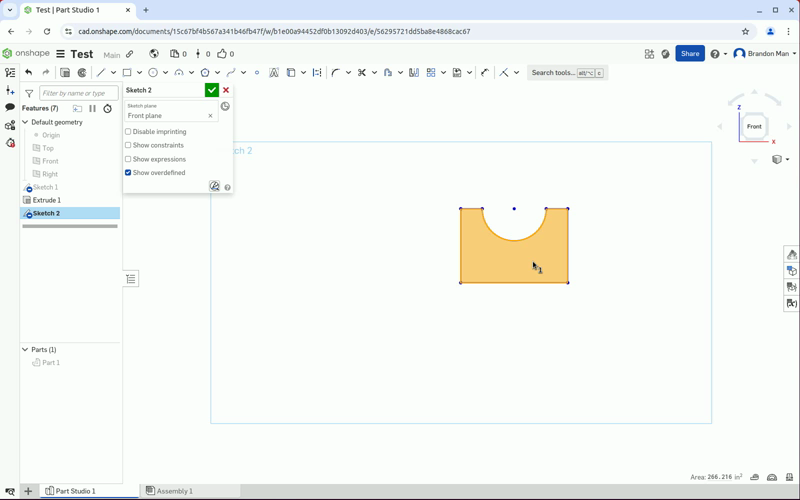
mouse_move(73, 352)
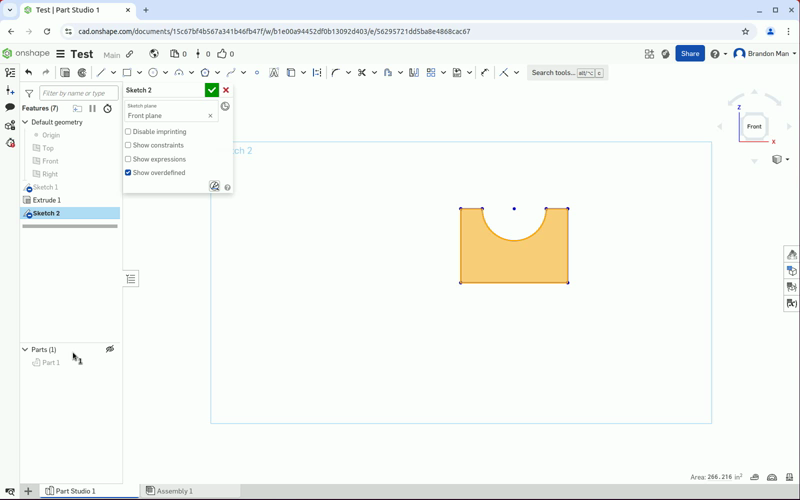
key(shift+y)
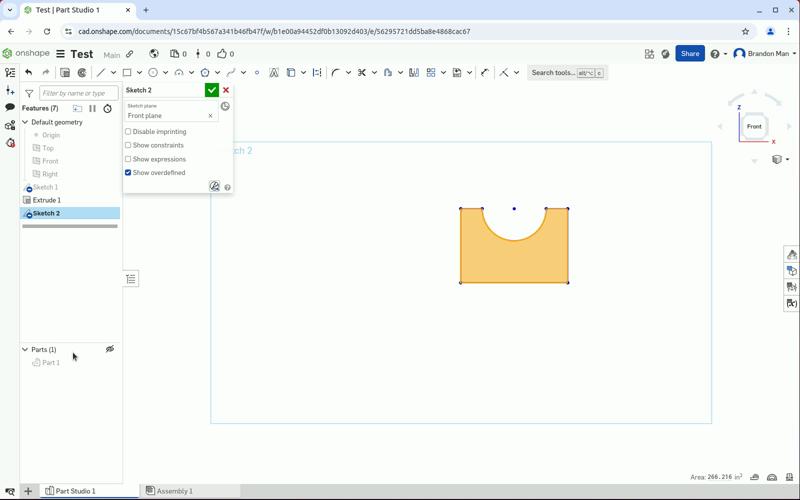
key(shift+e)
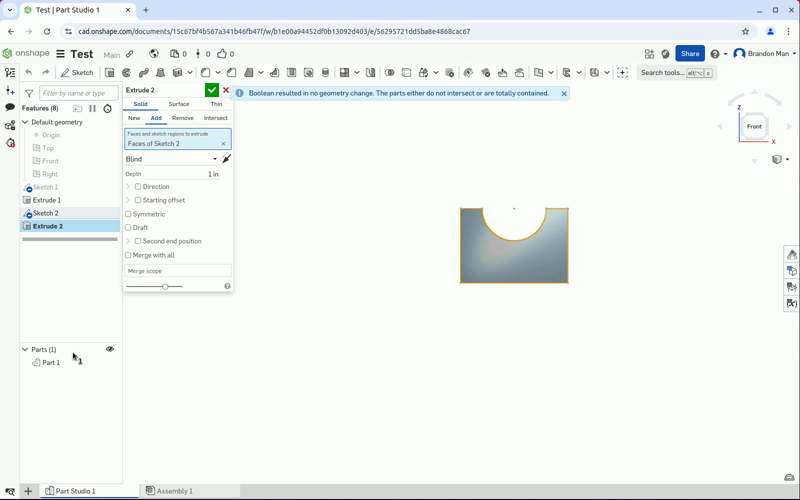
mouse_move(143, 106)
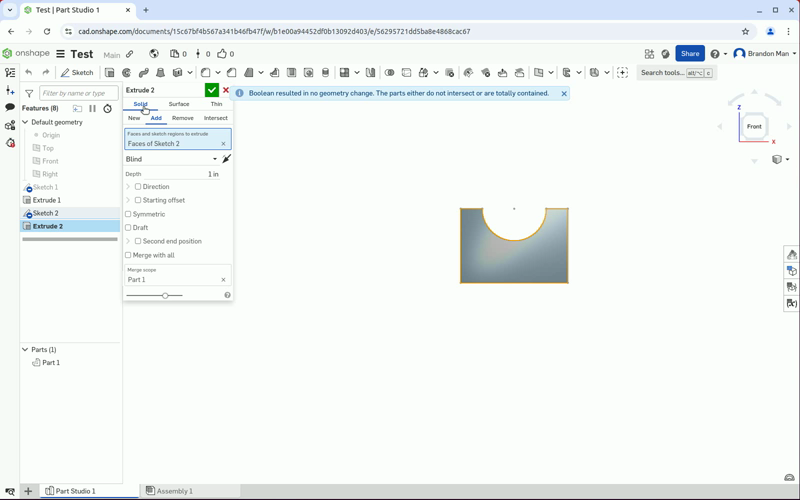
click(143, 106)
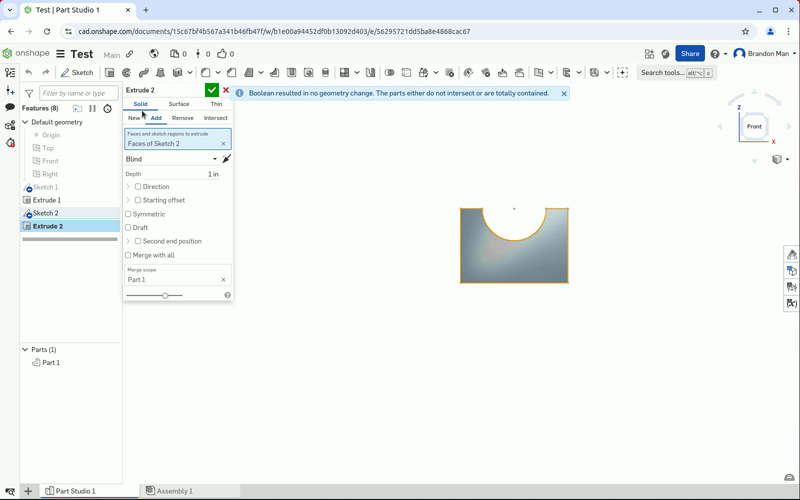
mouse_move(137, 120)
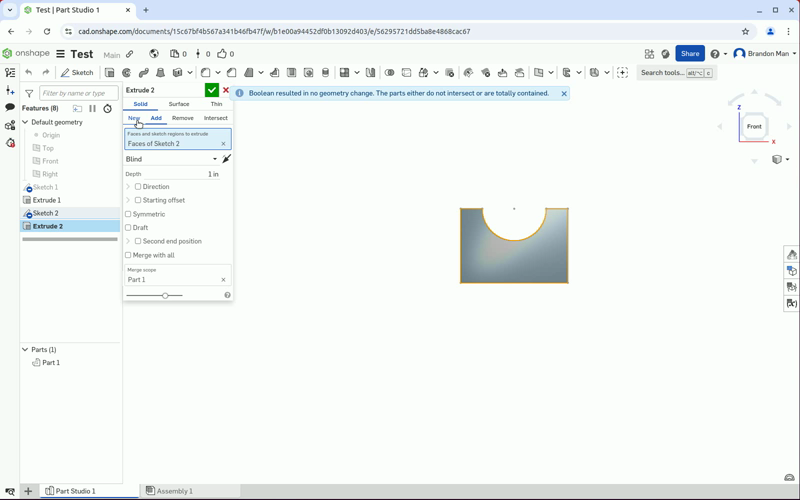
click(137, 120)
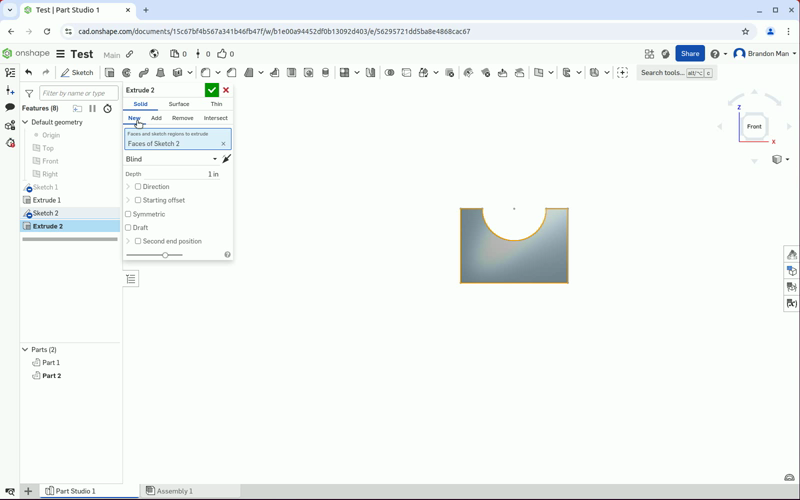
key(tab, 4)
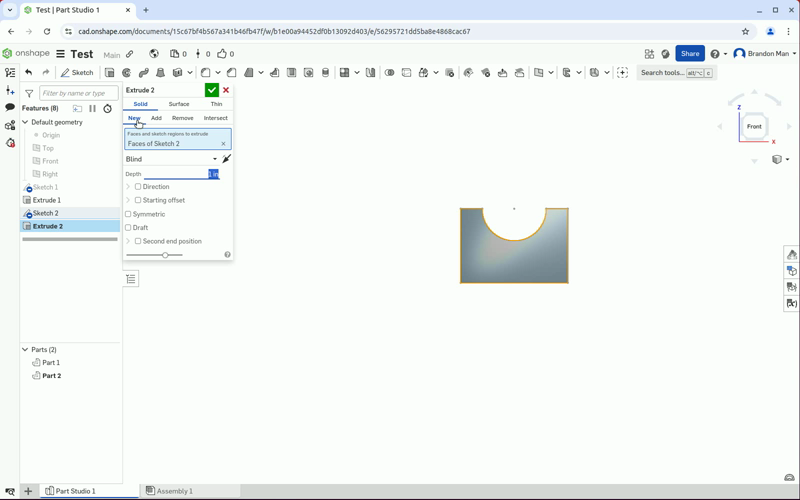
text(23.108)
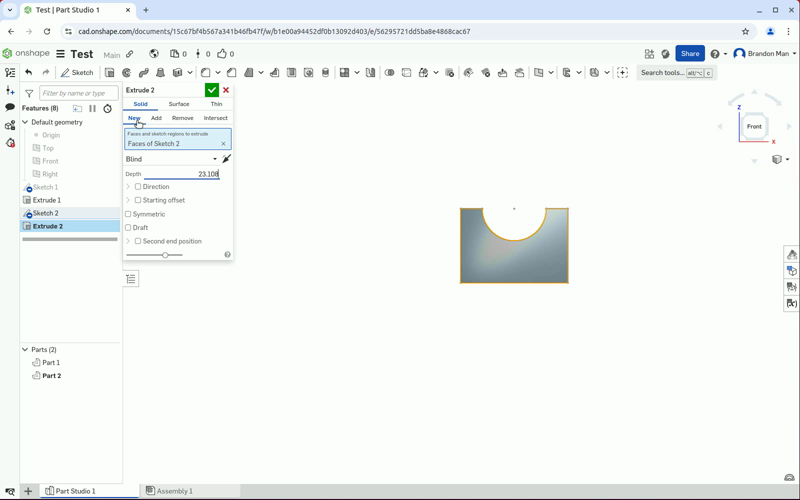
key(enter)
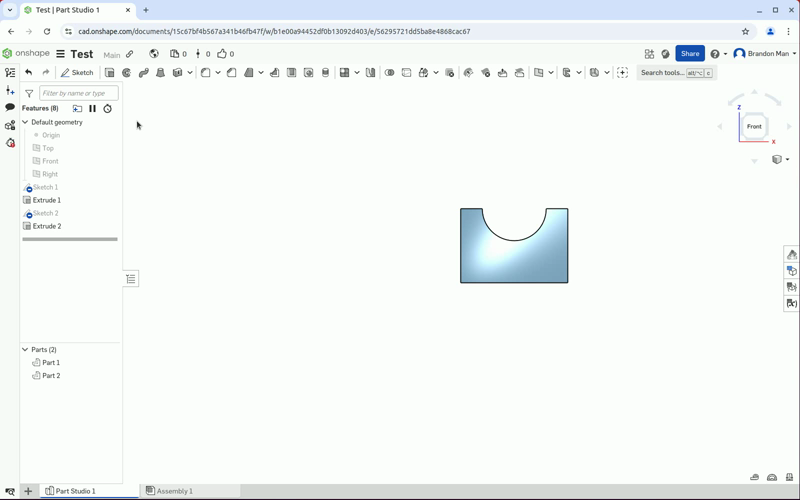
key(shift+h)
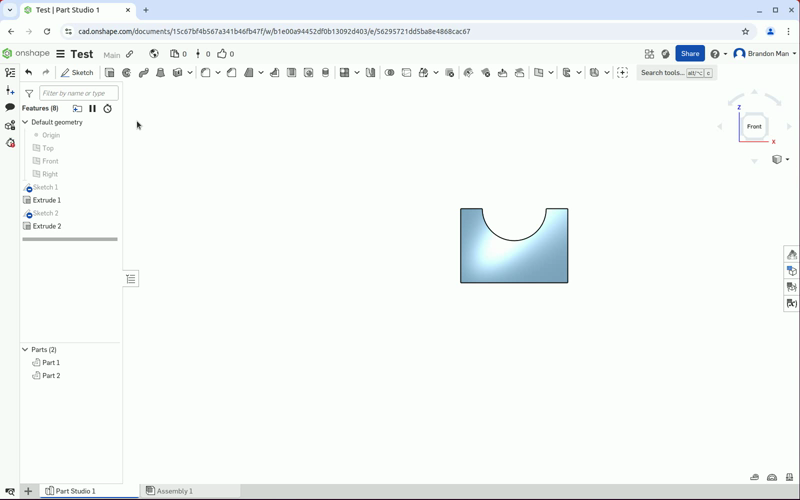
key(shift+h)
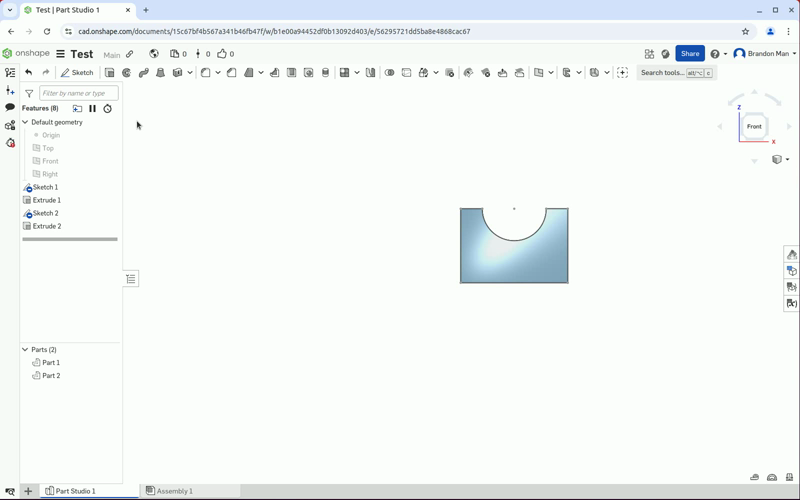
key(shift+7)
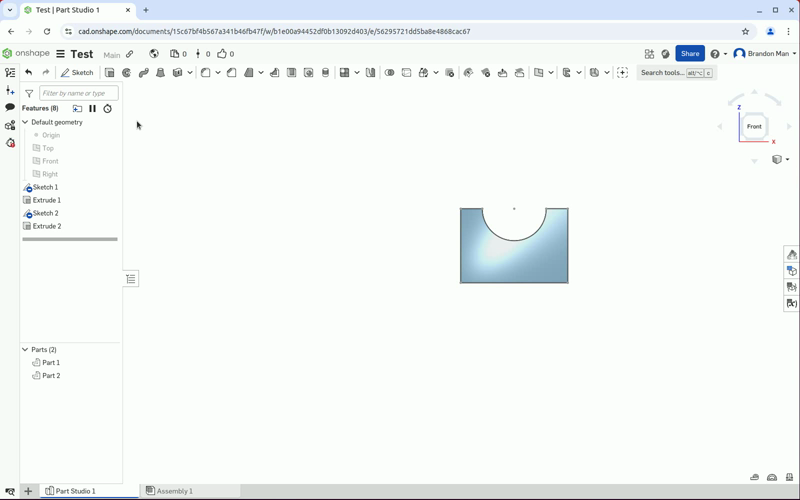
key(left, 2)
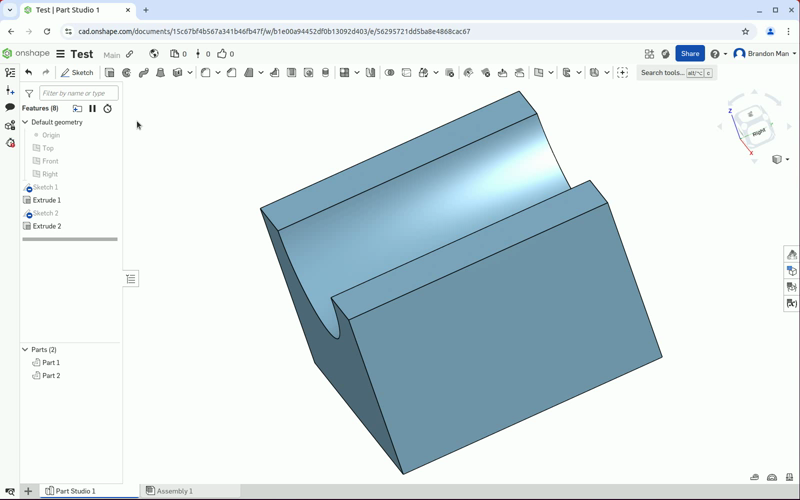
key(down, 2)
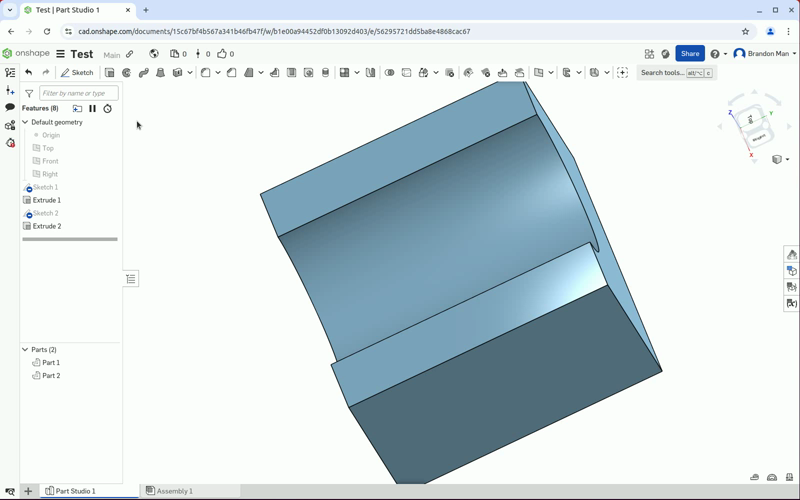
key(up, 2)
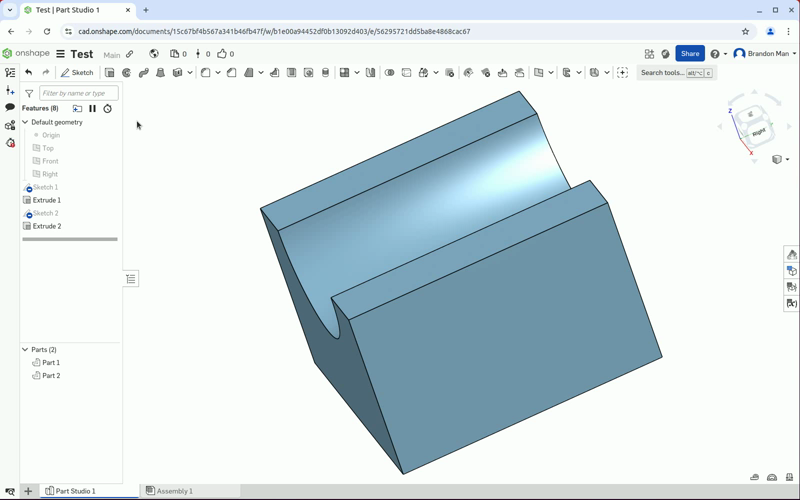
key(right, 2)
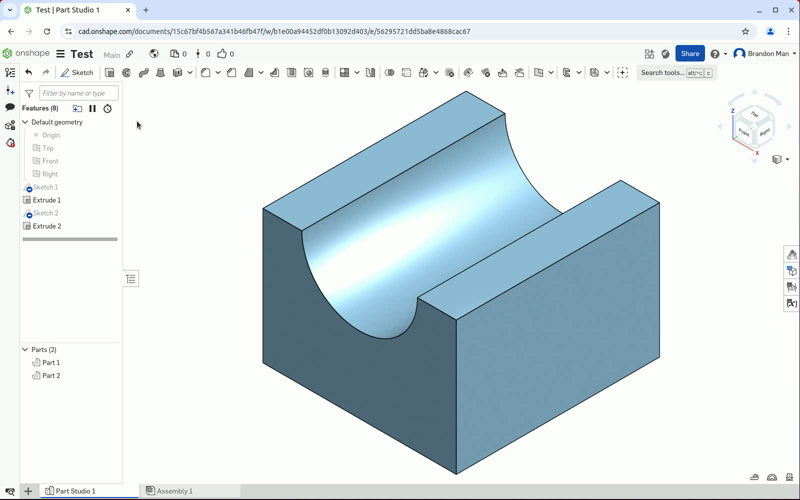
mouse_move(73, 189)
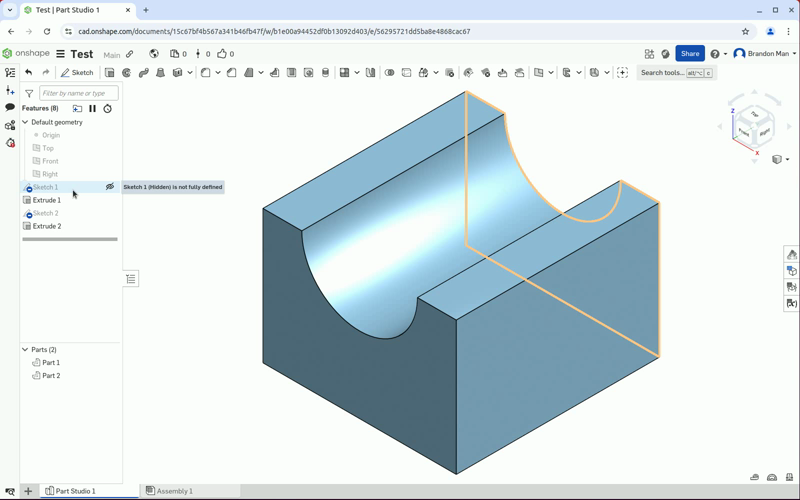
click(73, 189)